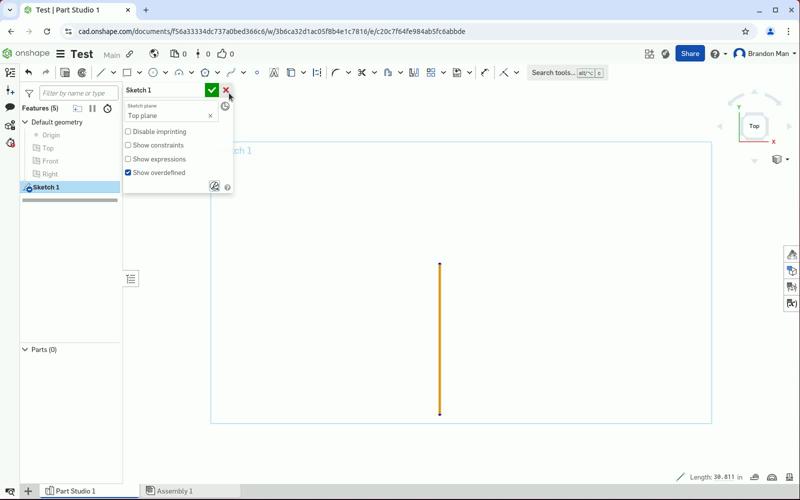
key(shift+h)
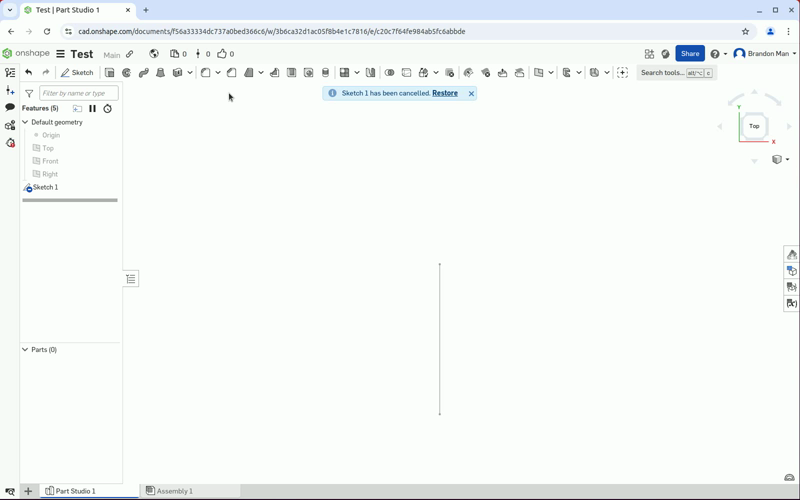
key(shift+s)
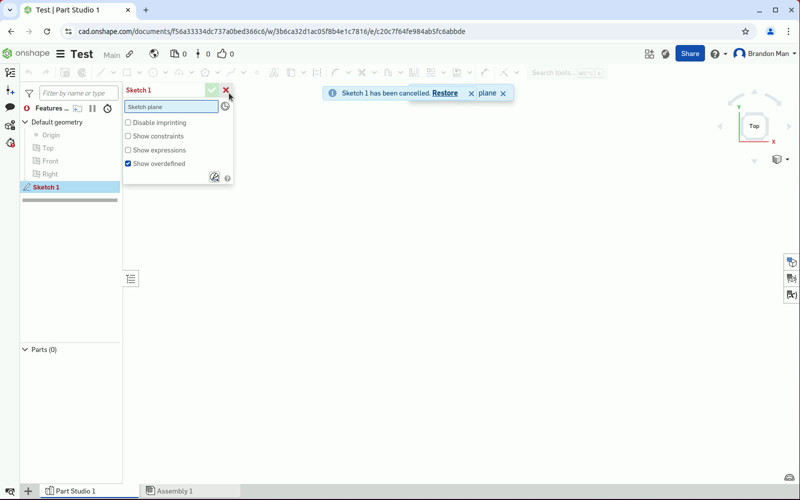
mouse_move(73, 150)
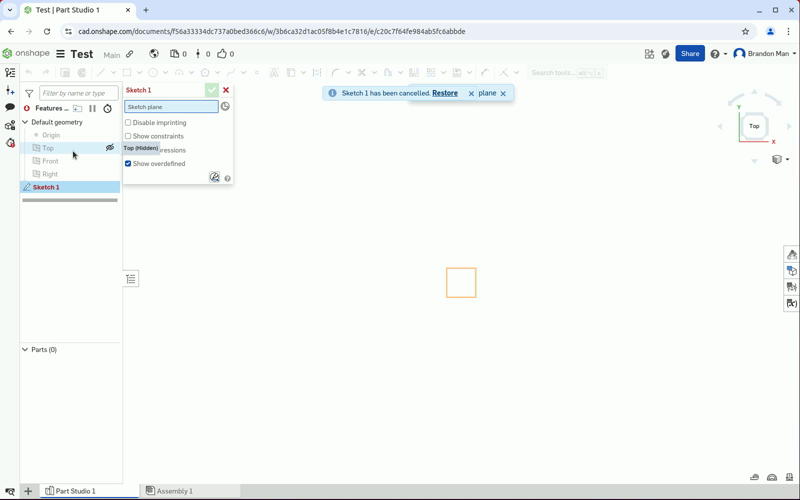
click(73, 150)
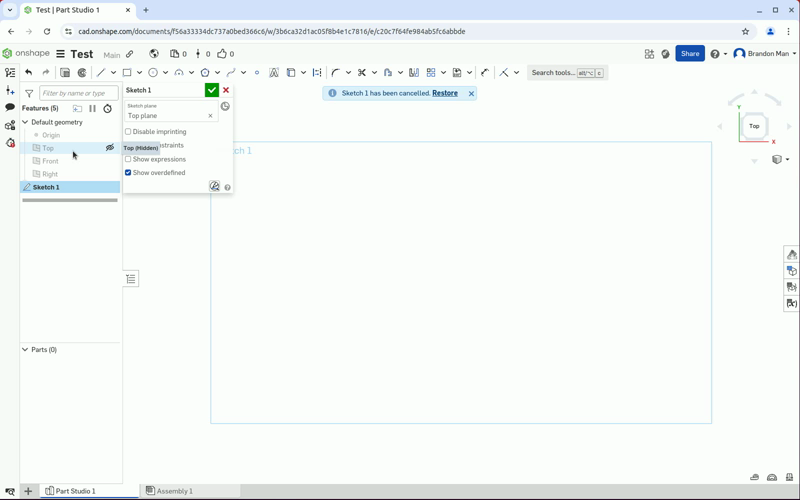
mouse_move(73, 352)
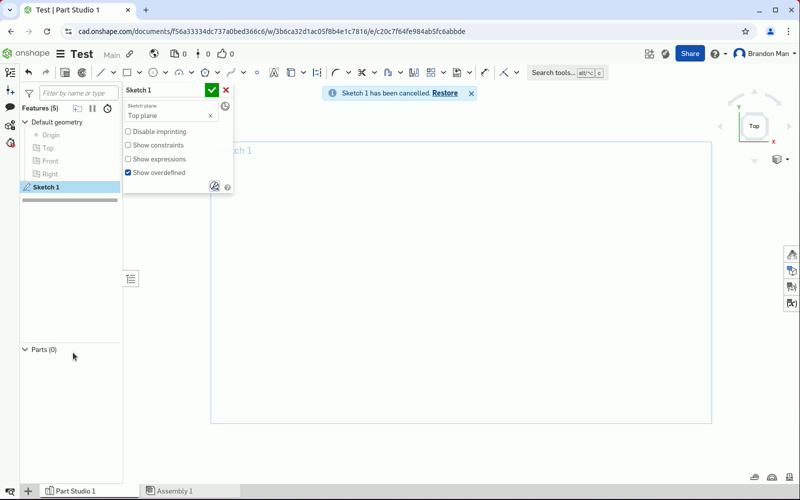
key(y)
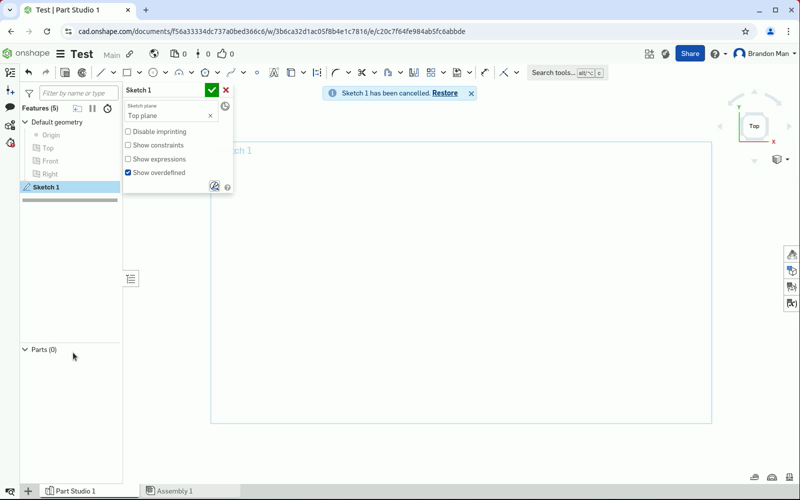
key(l)
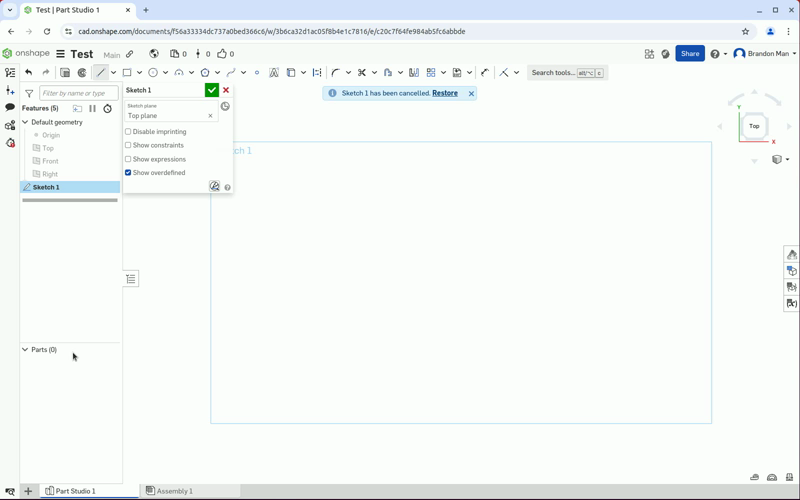
key_down(shift)
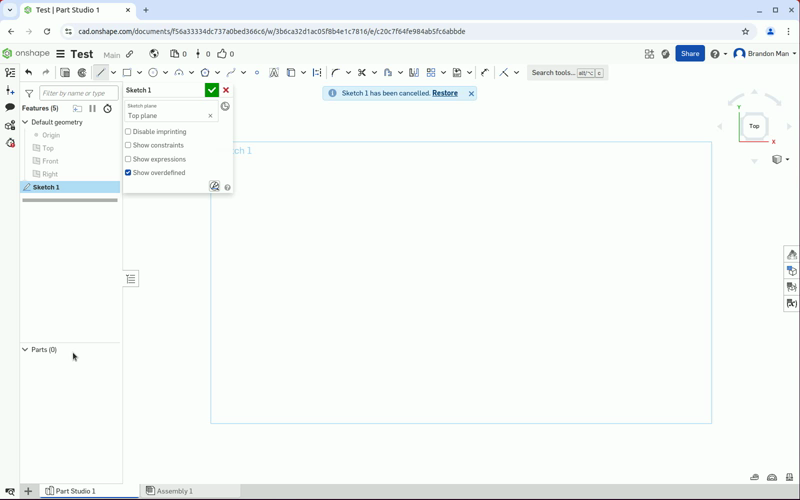
mouse_move(348, 309)
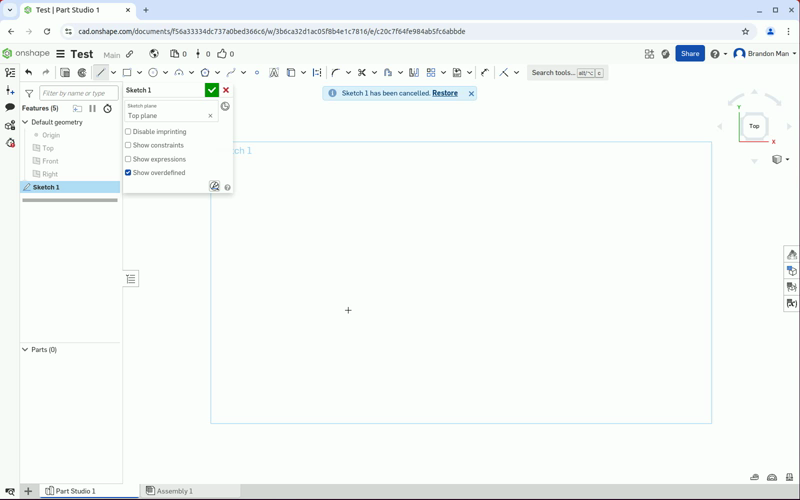
click(348, 309)
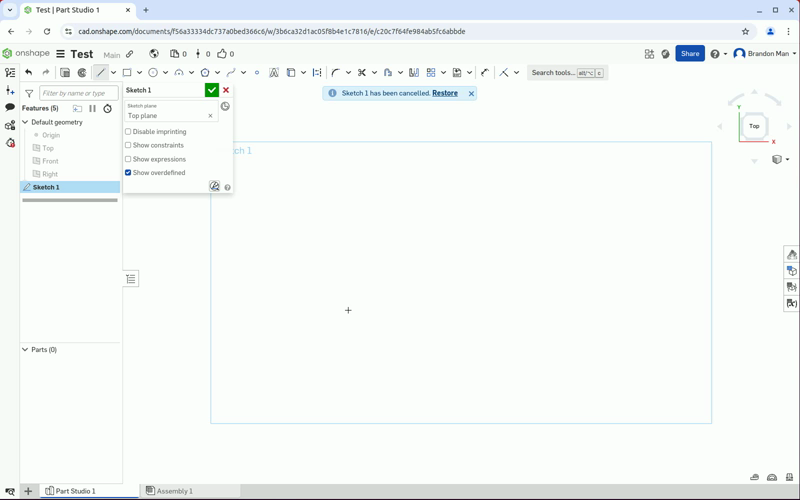
key_up(shift)
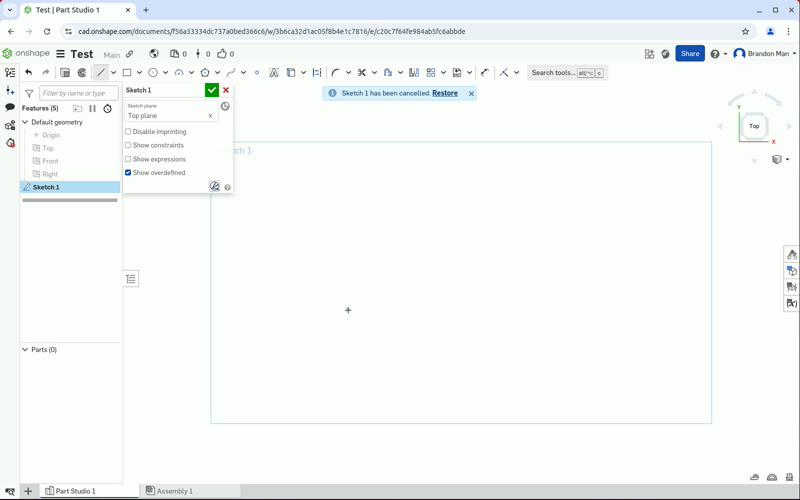
key_down(shift)
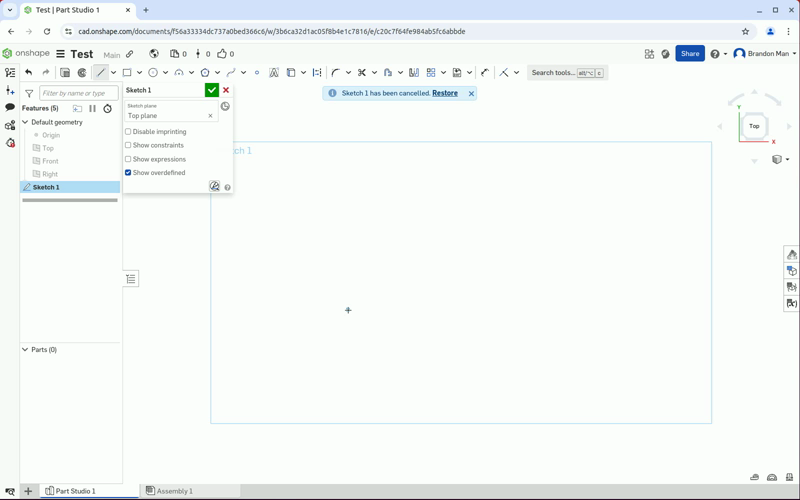
mouse_move(528, 309)
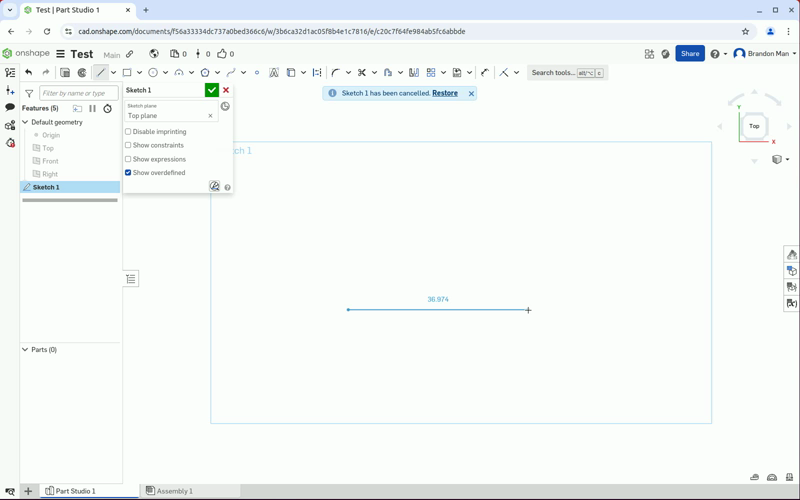
click(528, 309)
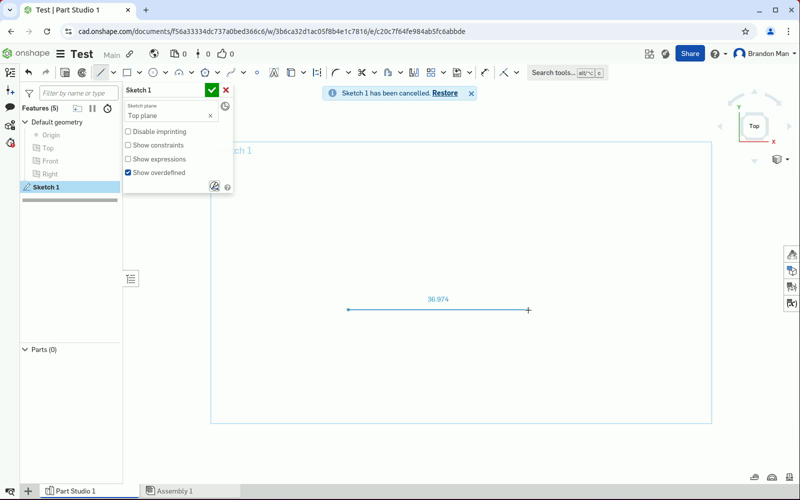
key_up(shift)
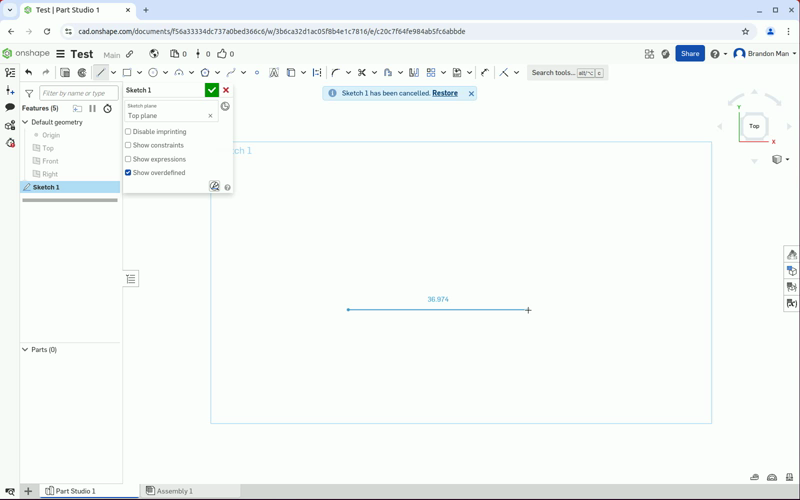
key_down(shift)
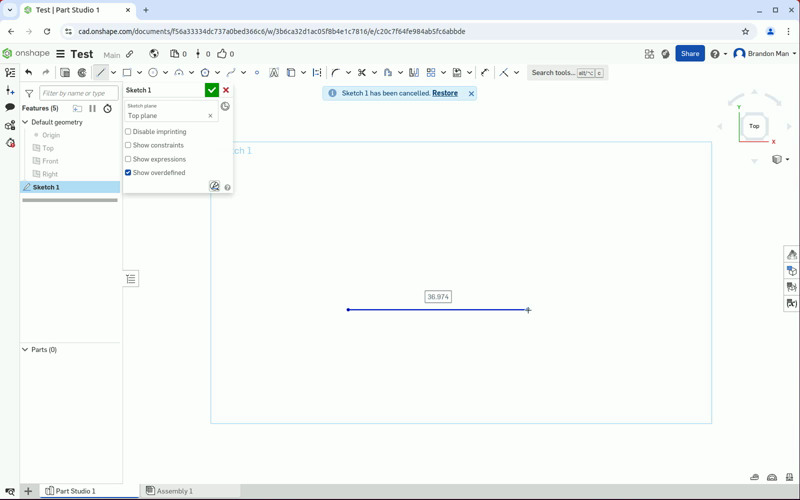
mouse_move(528, 228)
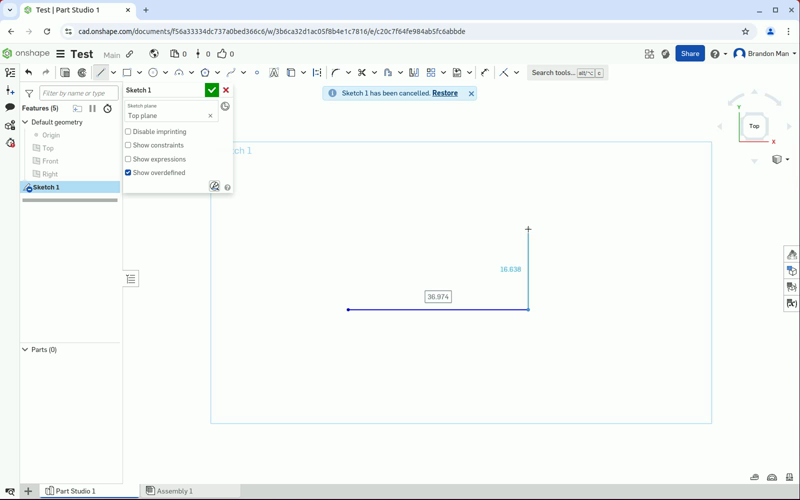
click(528, 228)
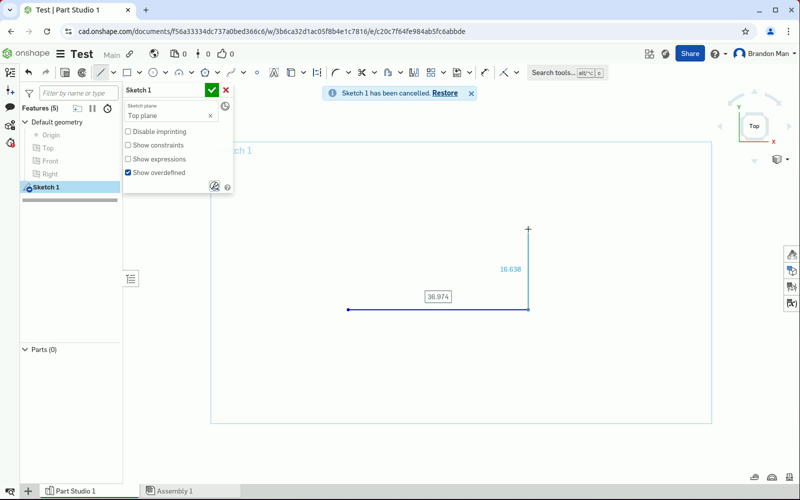
key_up(shift)
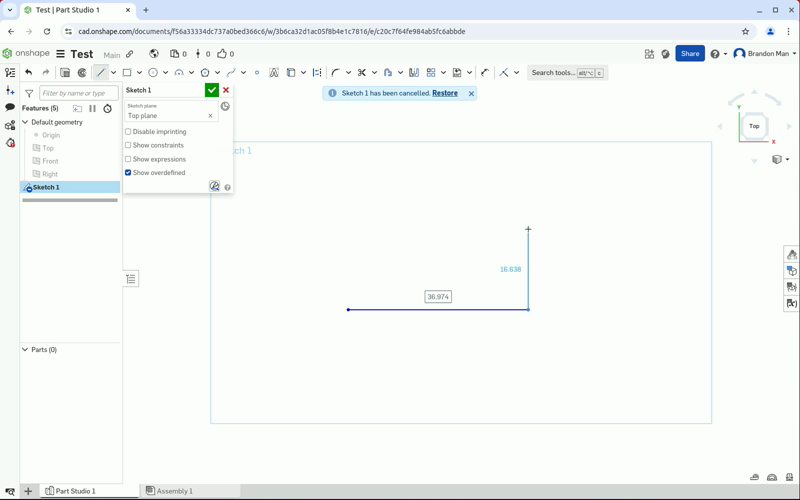
key_down(shift)
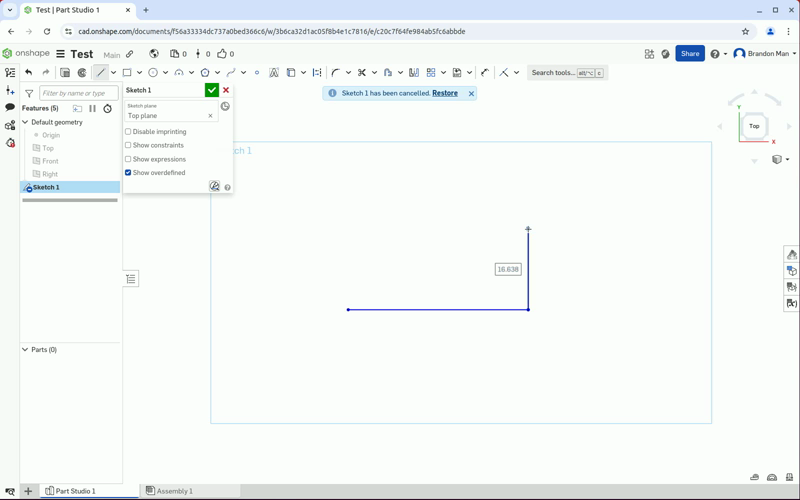
mouse_move(348, 228)
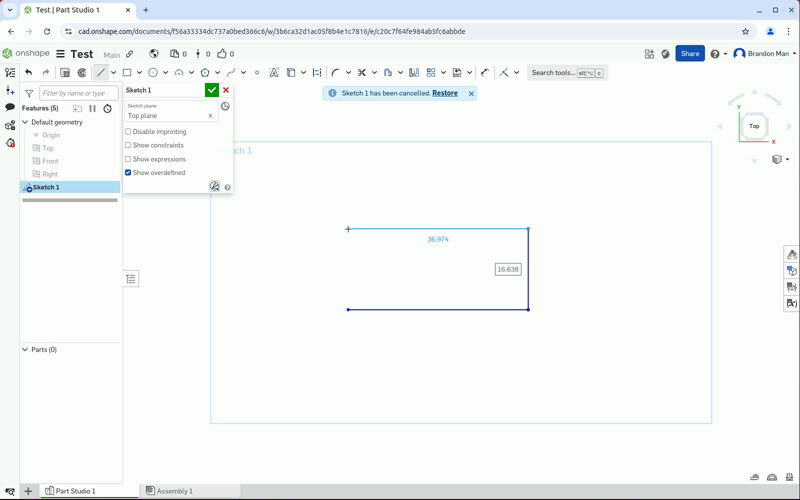
click(348, 228)
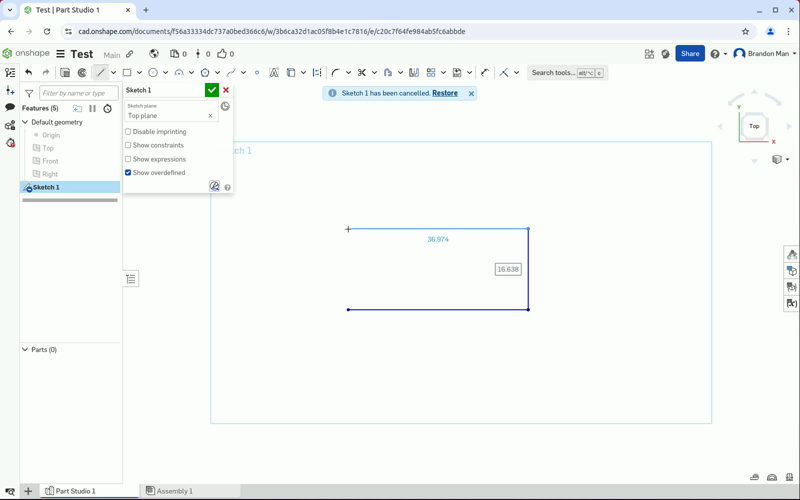
key_up(shift)
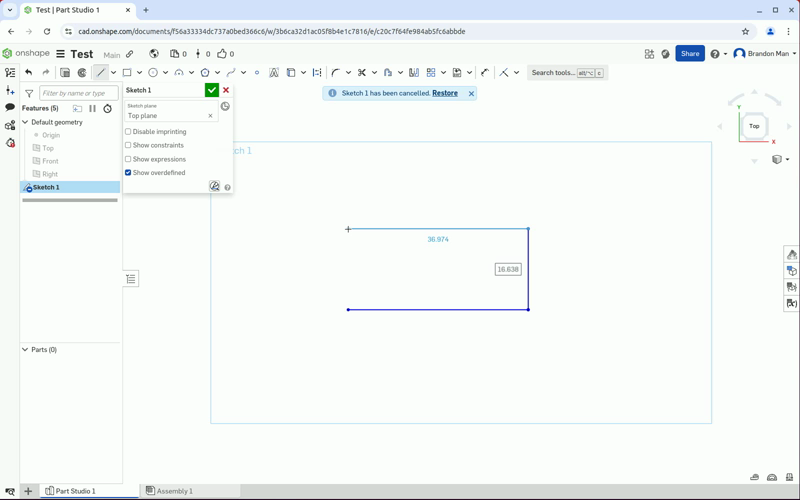
key_down(shift)
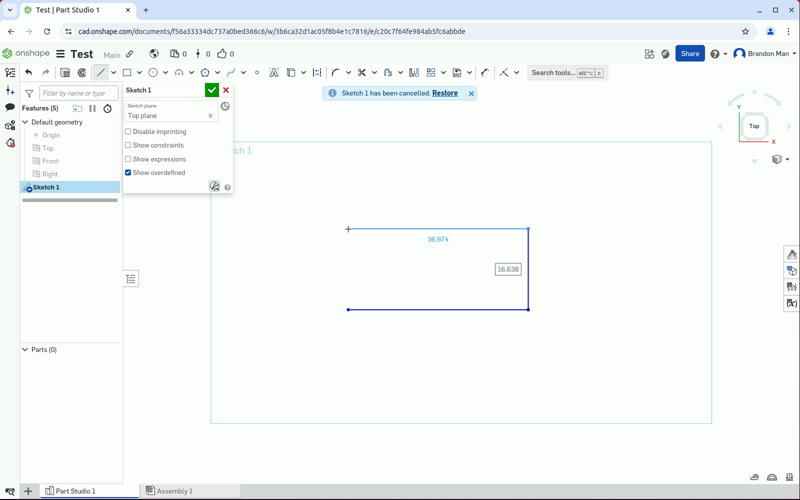
mouse_move(348, 309)
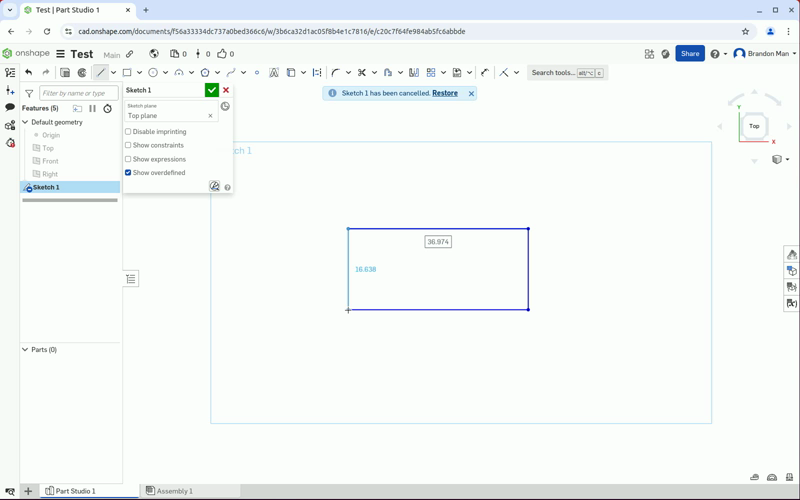
key_up(shift)
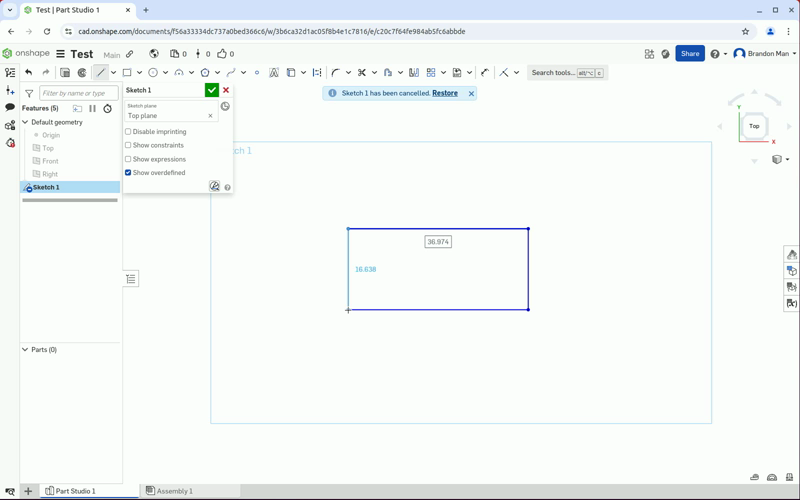
click(348, 309)
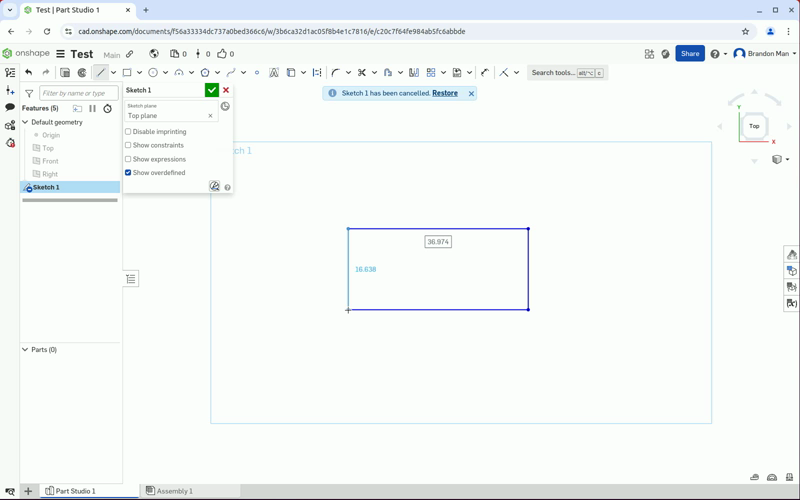
key(esc)
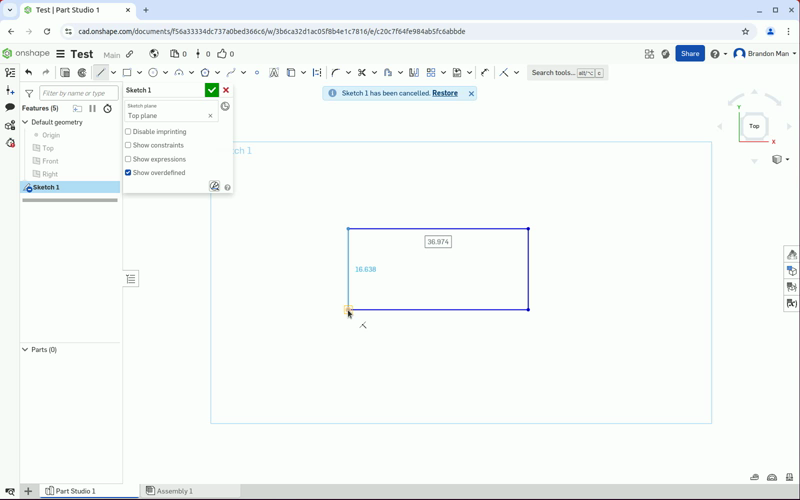
mouse_move(400, 246)
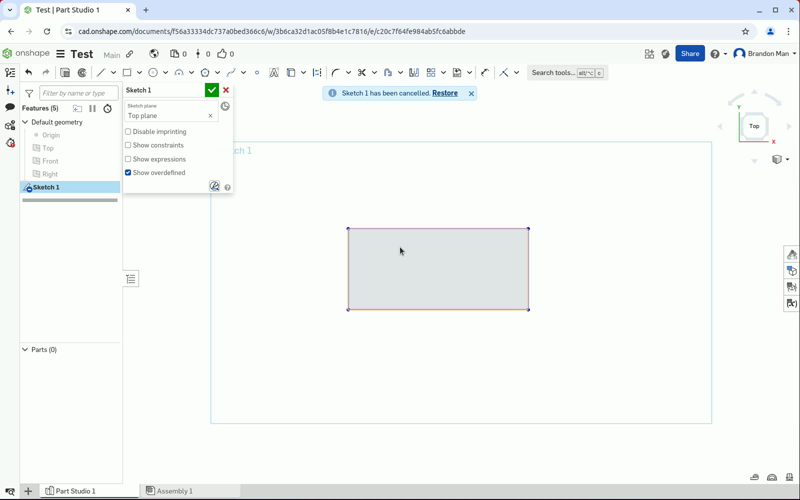
click(400, 246)
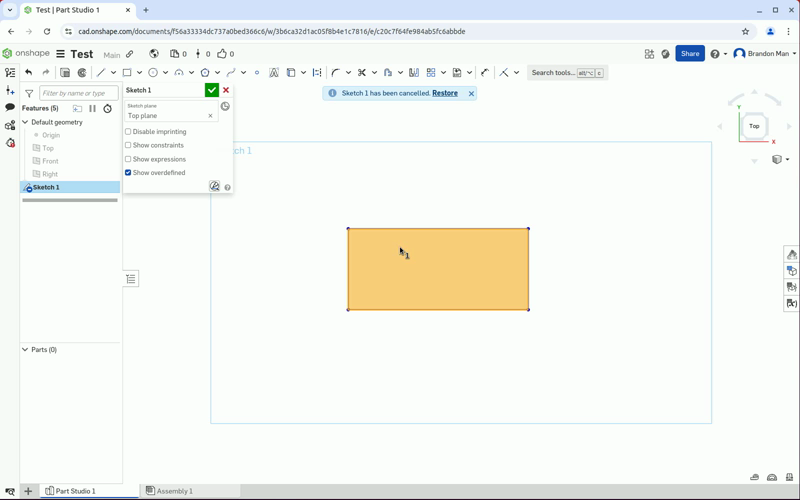
mouse_move(73, 352)
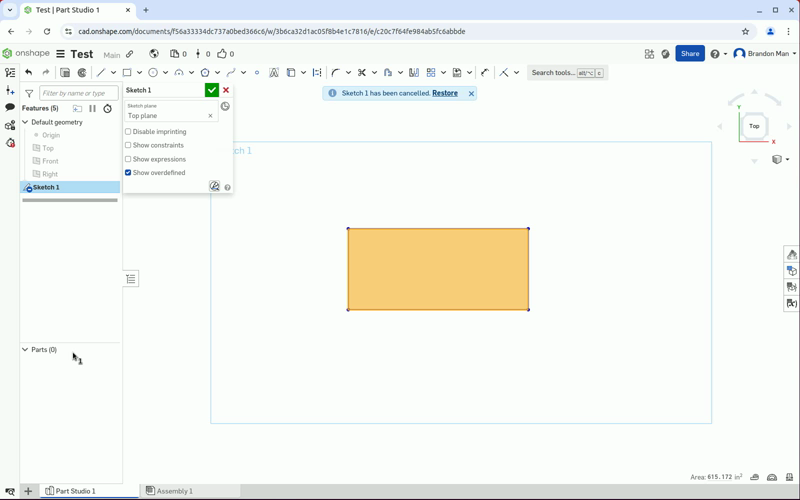
key(shift+y)
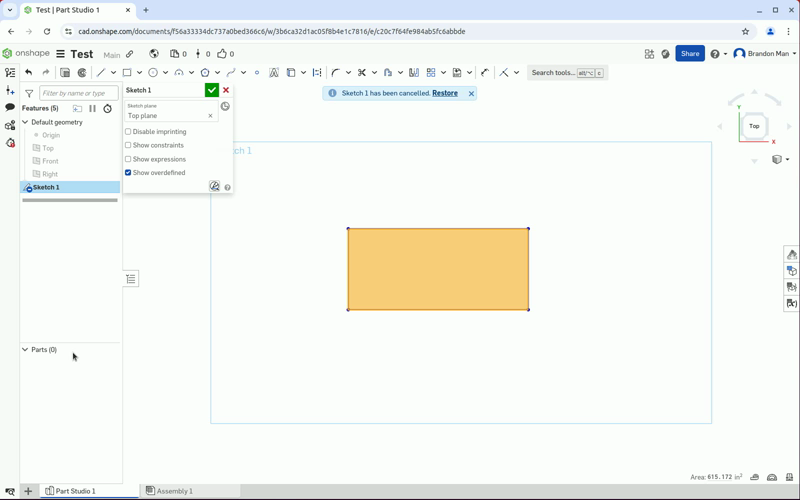
key(shift+e)
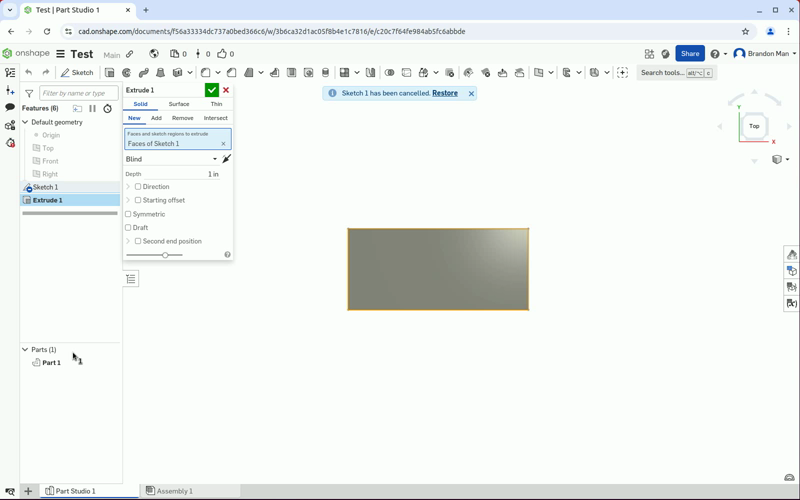
mouse_move(143, 106)
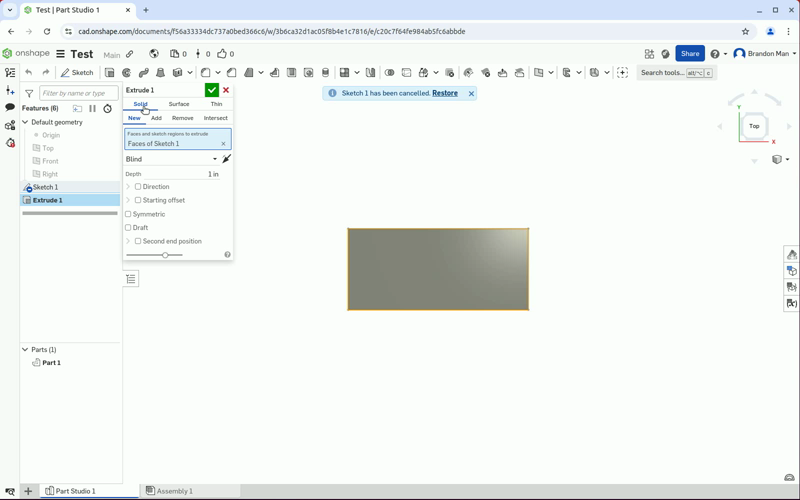
click(143, 106)
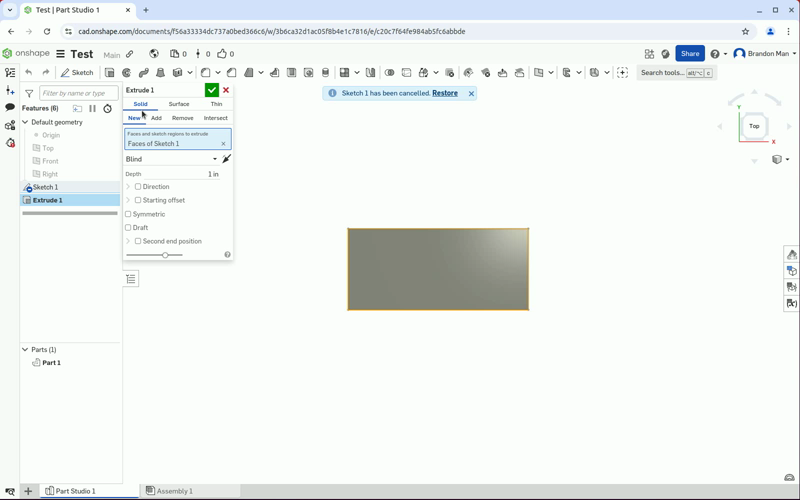
mouse_move(137, 120)
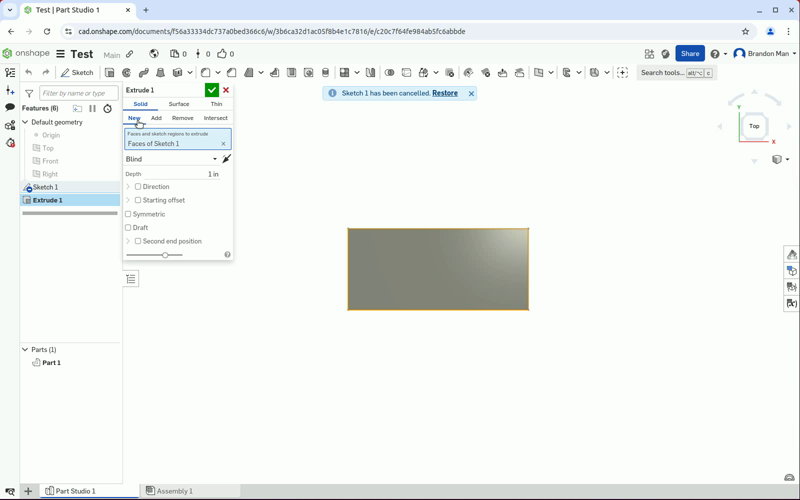
click(137, 120)
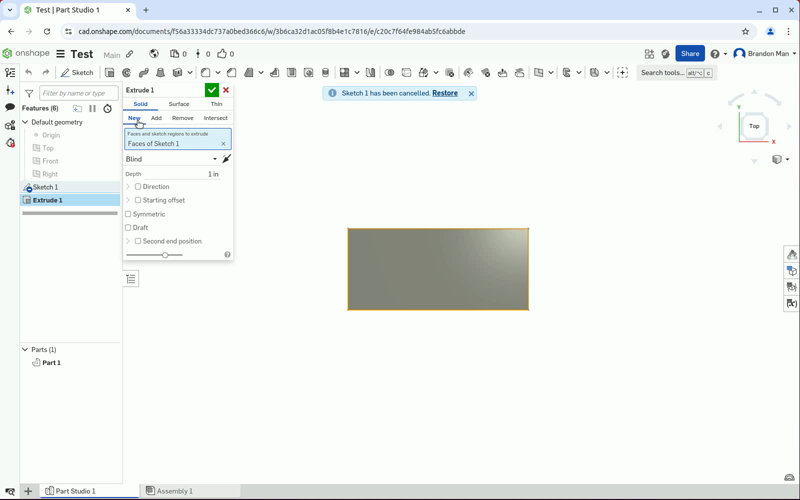
key(tab, 4)
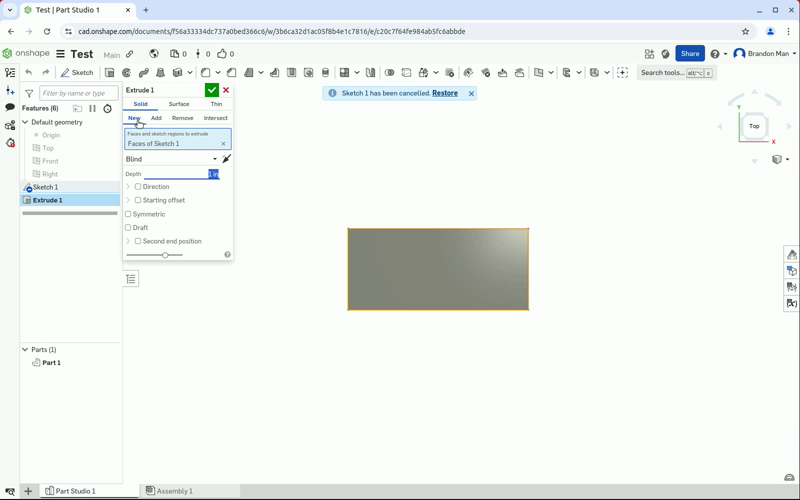
text(5.296)
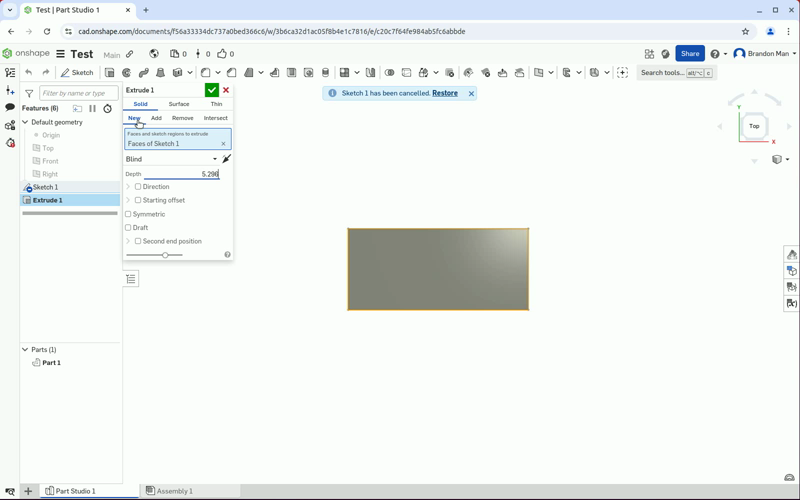
key(enter)
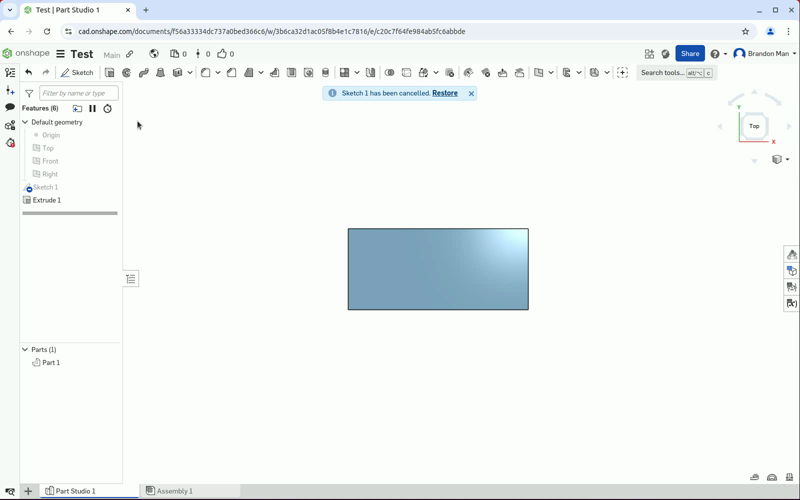
key(shift+h)
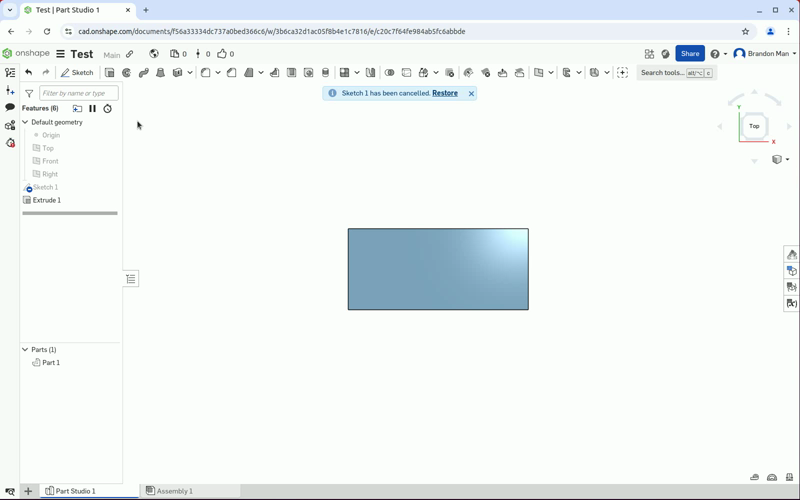
key(shift+h)
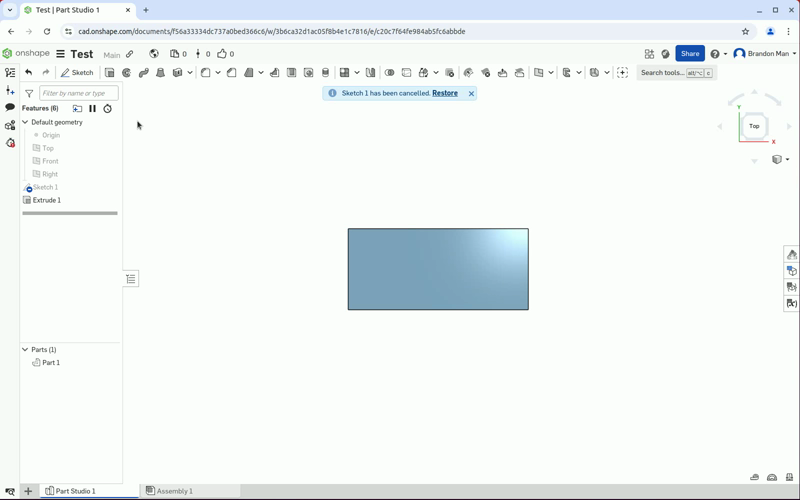
mouse_move(73, 189)
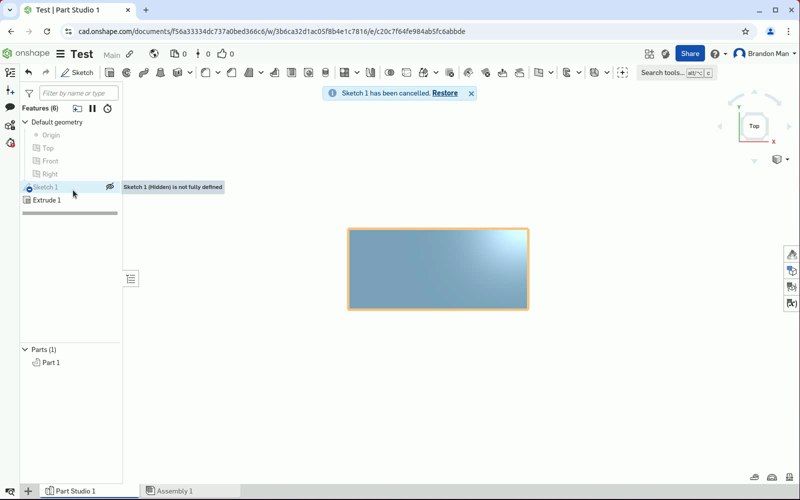
click(73, 189)
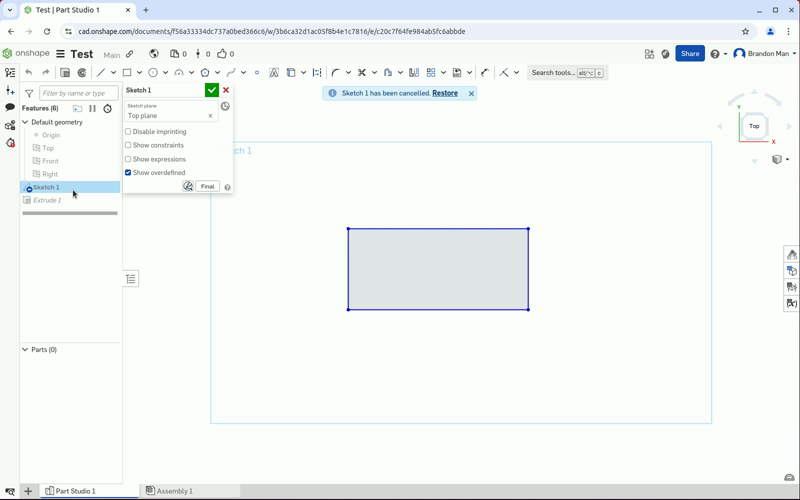
mouse_move(229, 92)
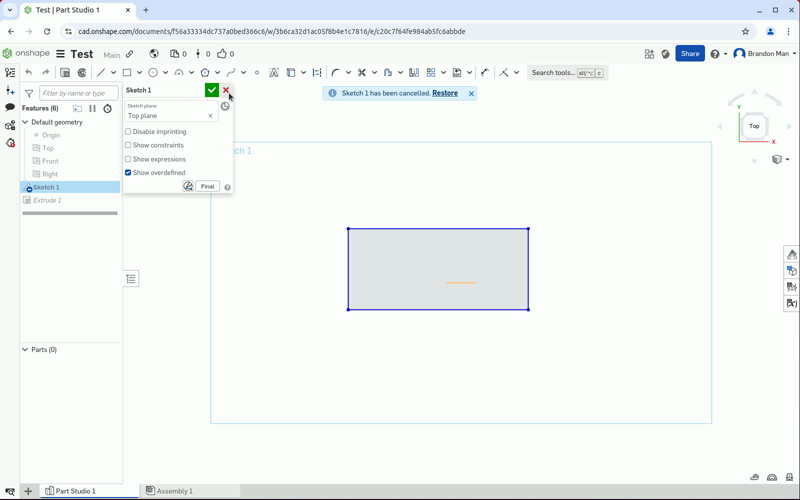
click(229, 92)
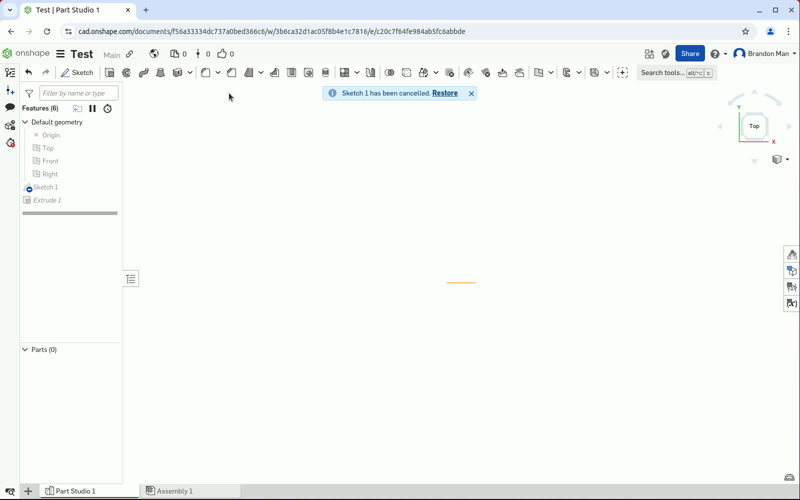
mouse_move(541, 75)
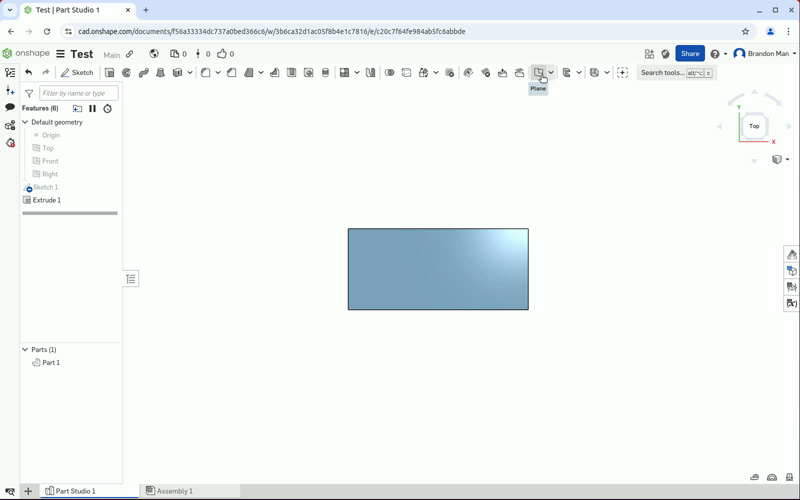
click(541, 75)
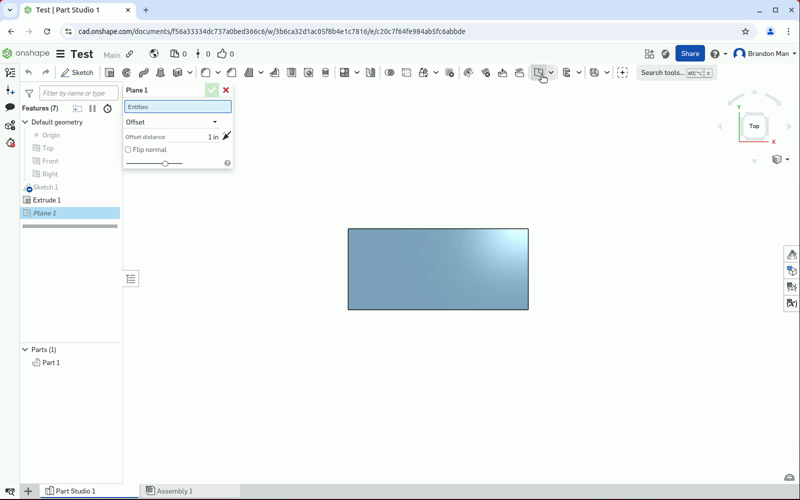
mouse_move(73, 150)
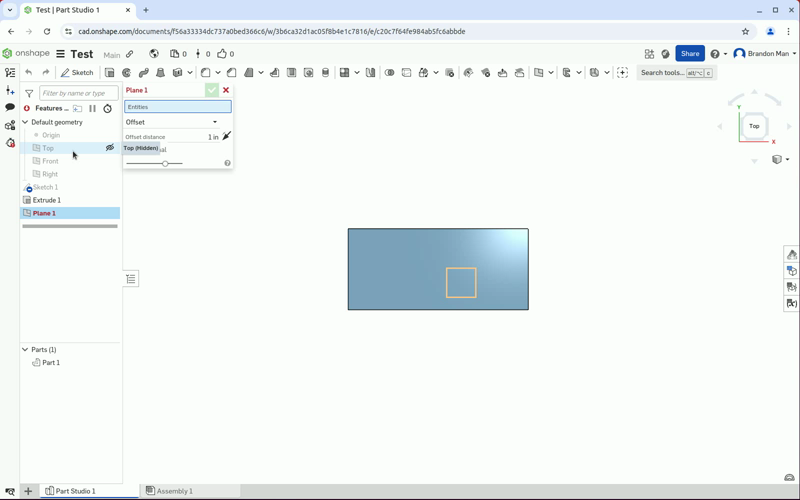
click(73, 150)
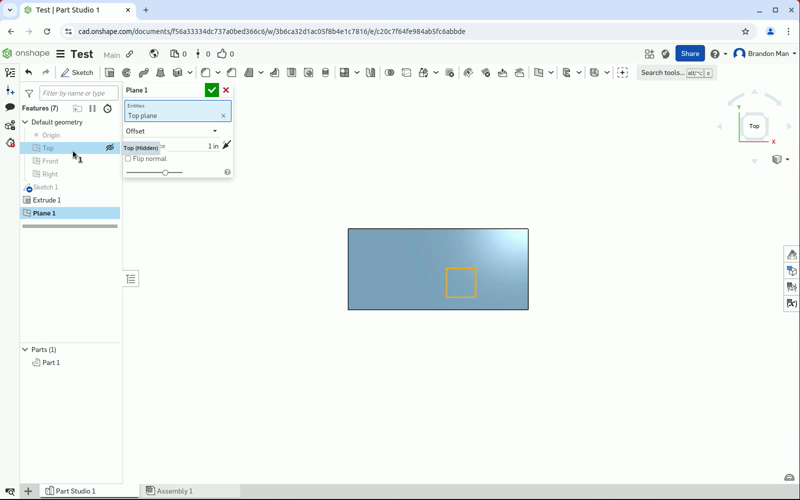
key(tab, 2)
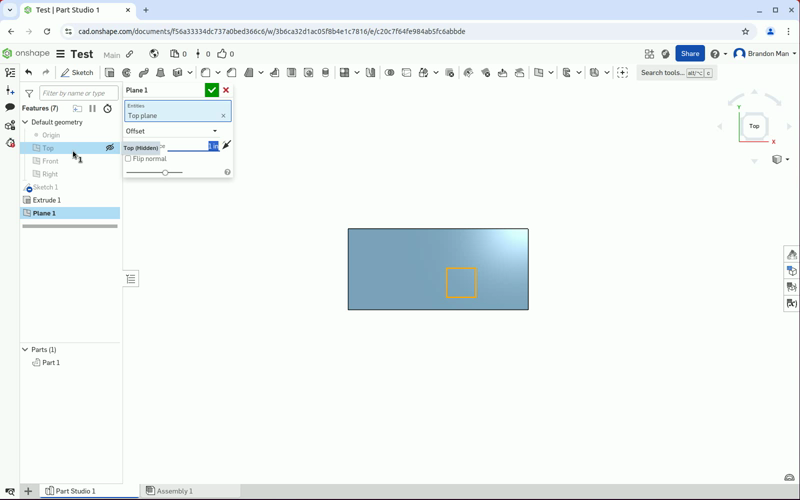
text(5.299)
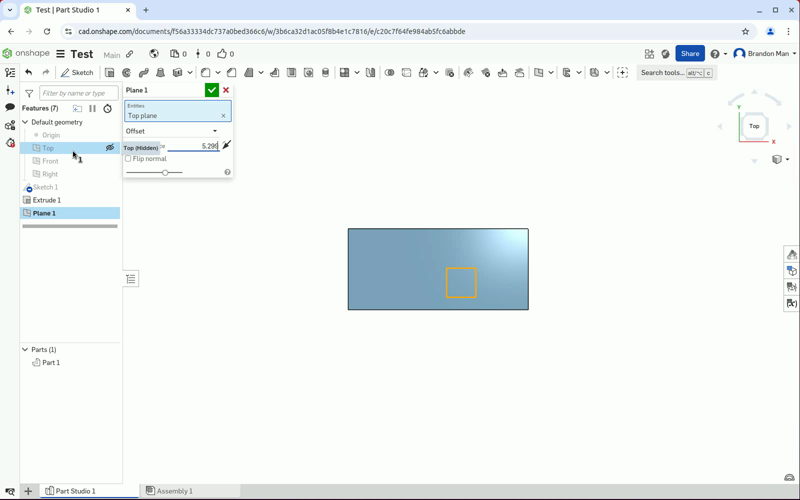
key(enter, 2)
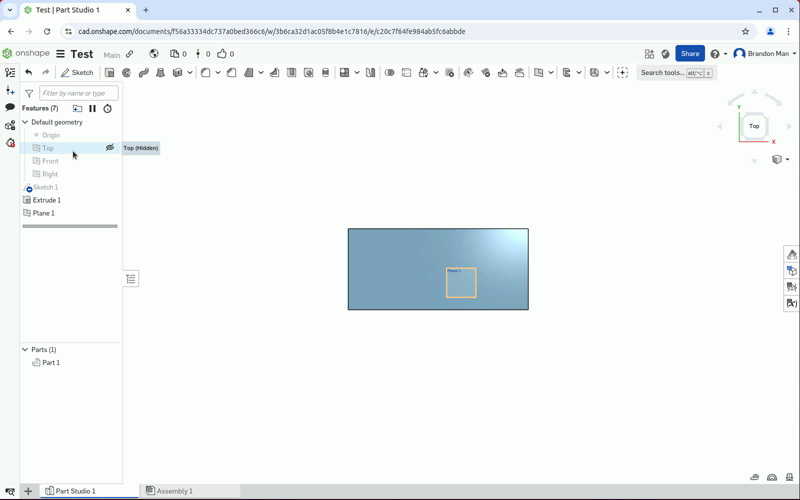
key(shift+s)
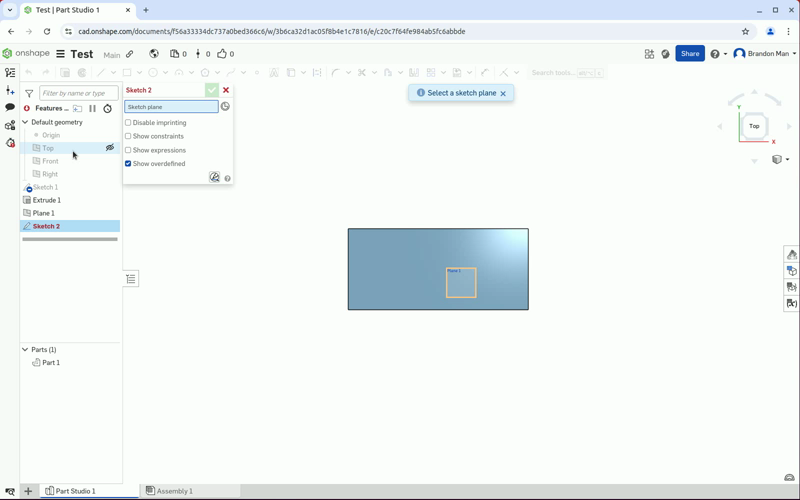
mouse_move(73, 215)
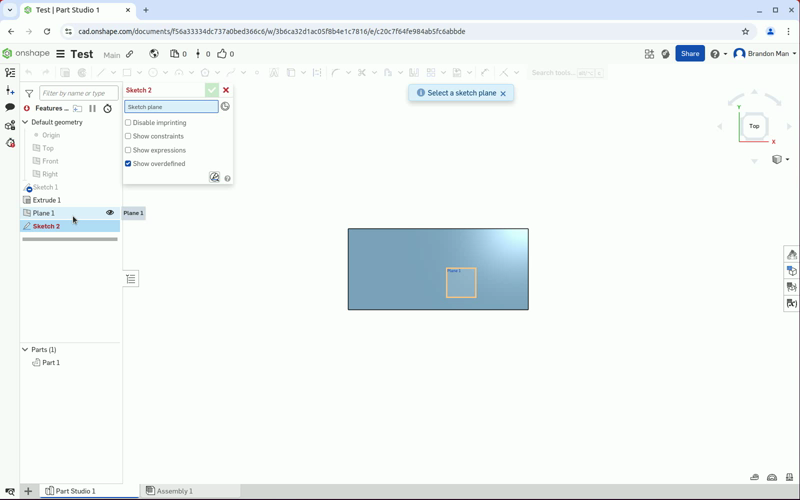
click(73, 215)
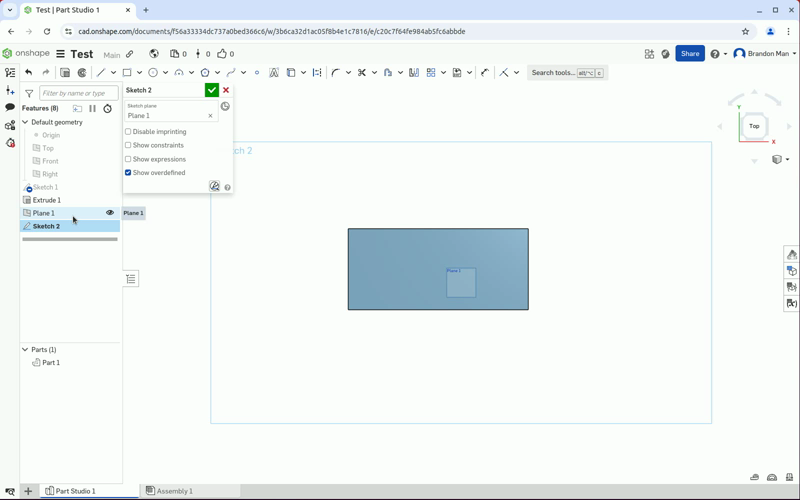
mouse_move(73, 352)
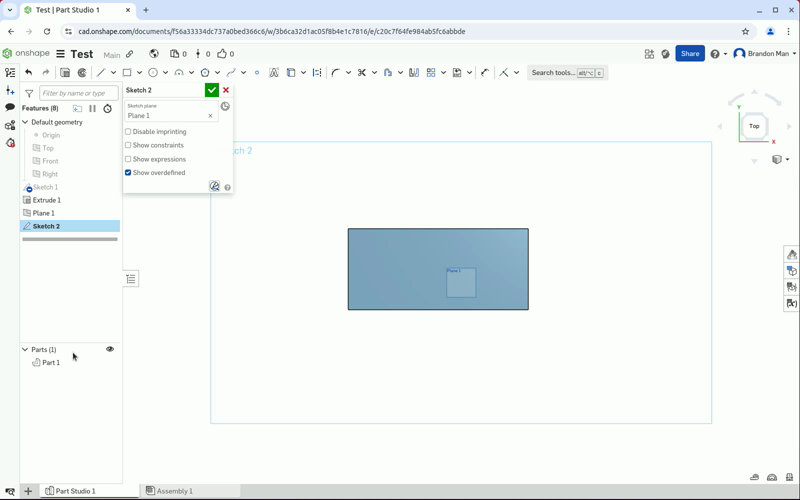
key(y)
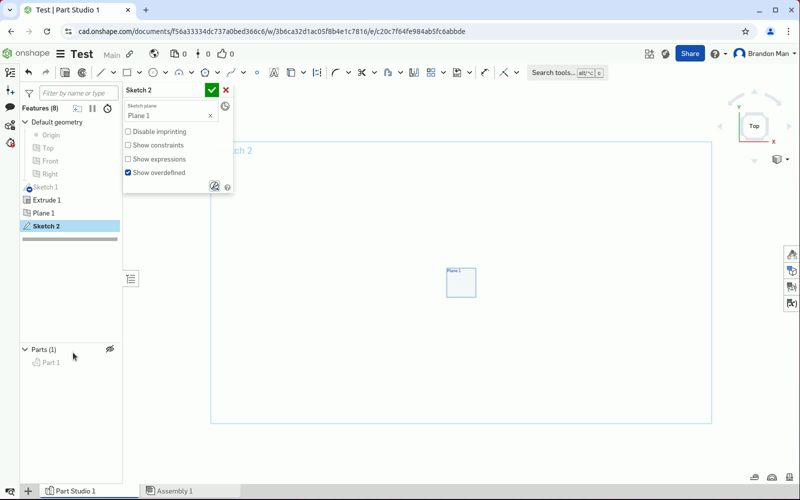
key(l)
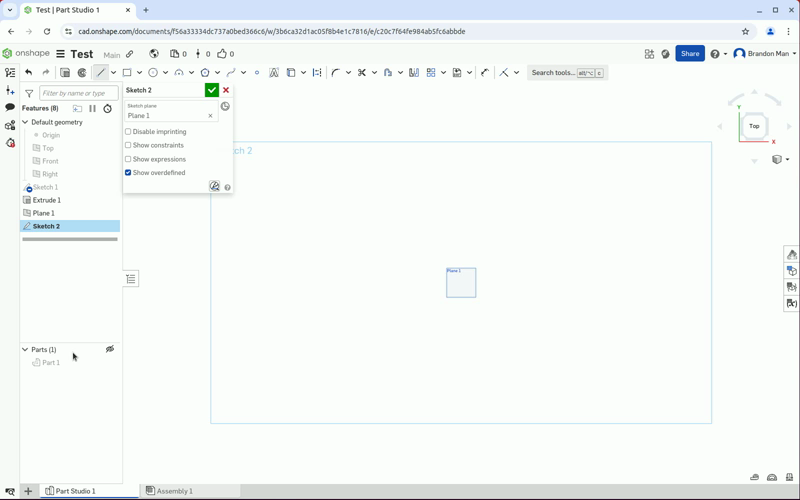
key_down(shift)
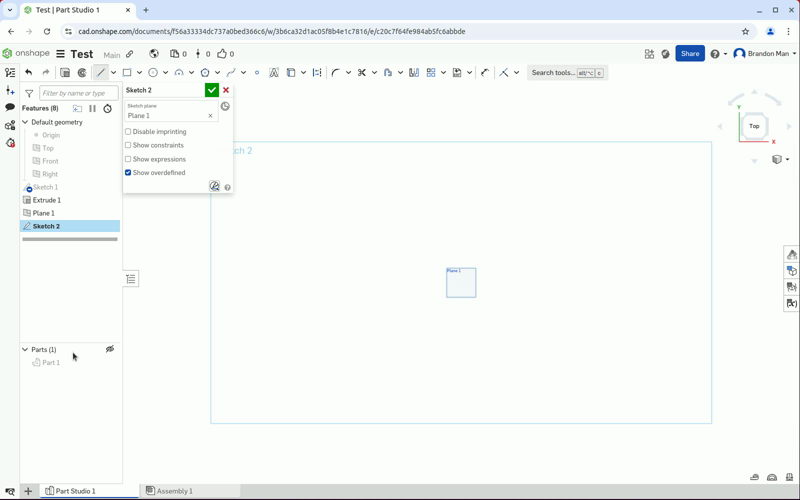
mouse_move(355, 301)
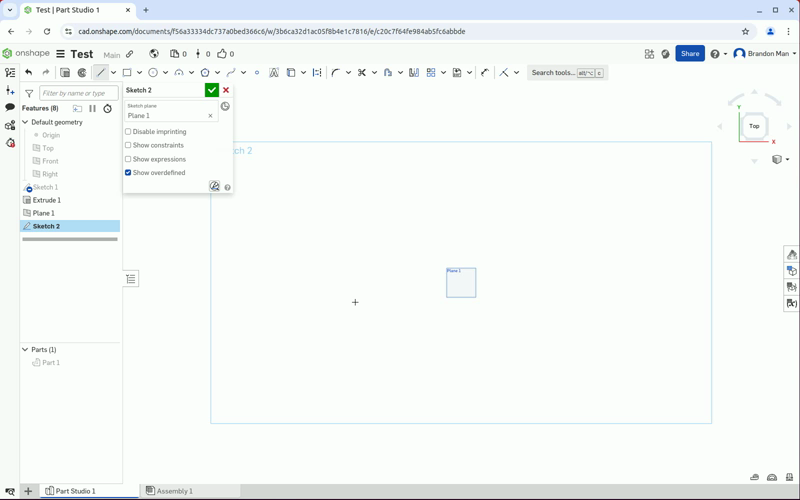
click(355, 301)
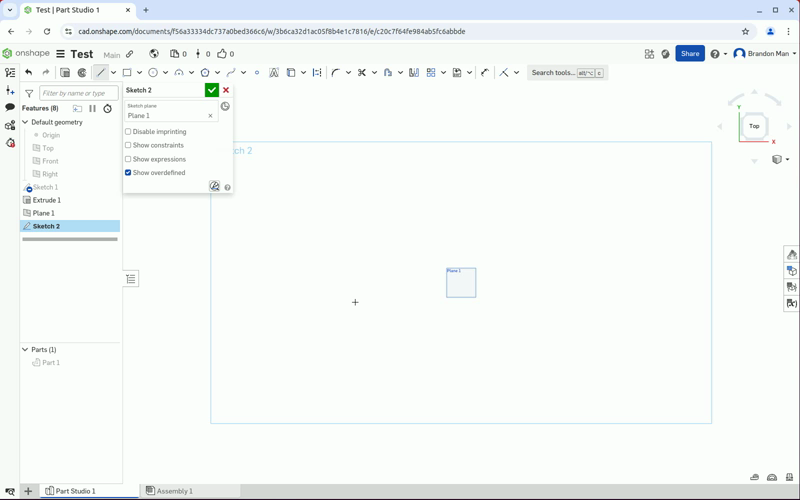
key_up(shift)
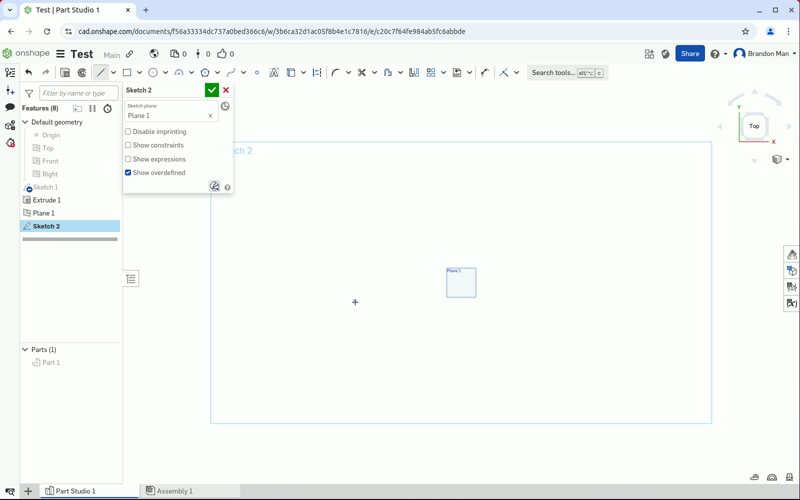
key_down(shift)
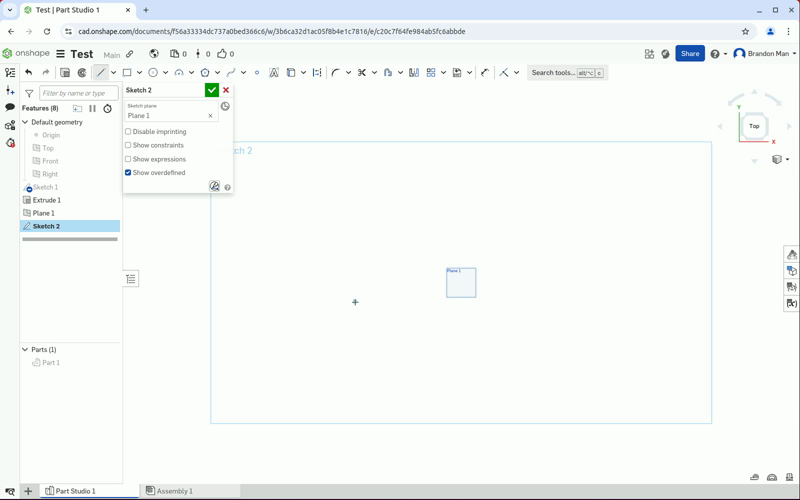
mouse_move(519, 301)
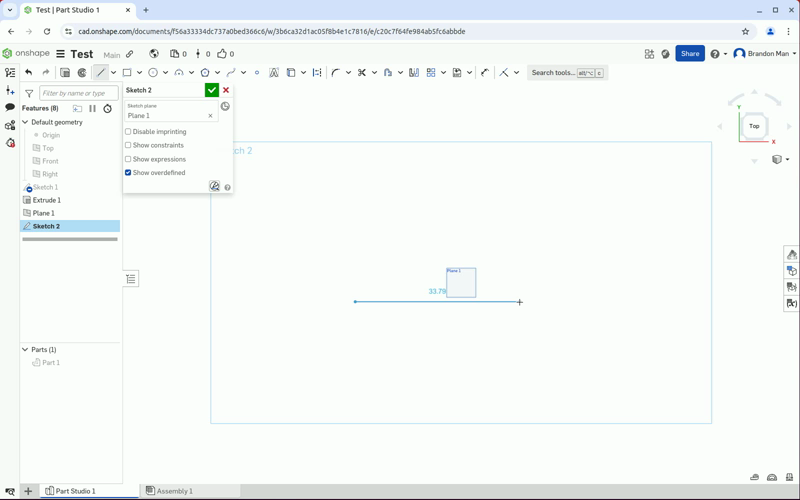
click(519, 301)
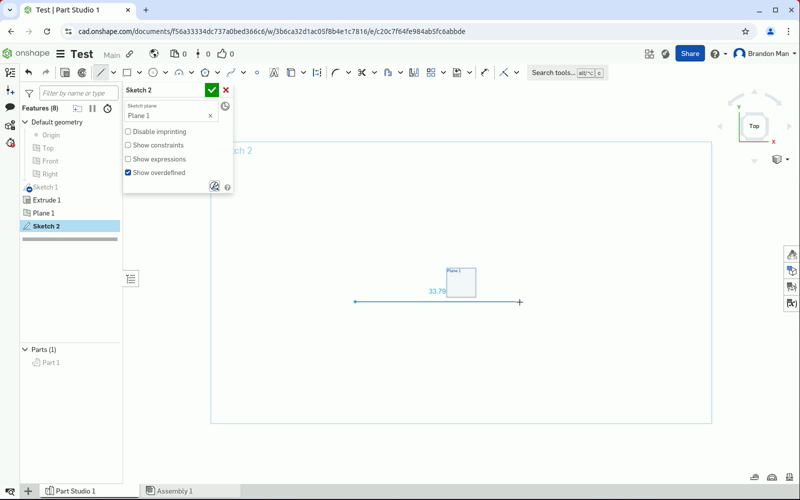
key_up(shift)
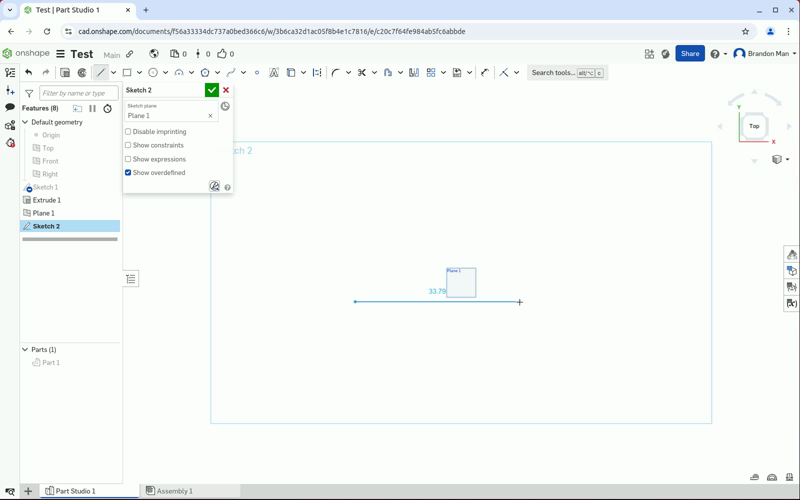
key_down(shift)
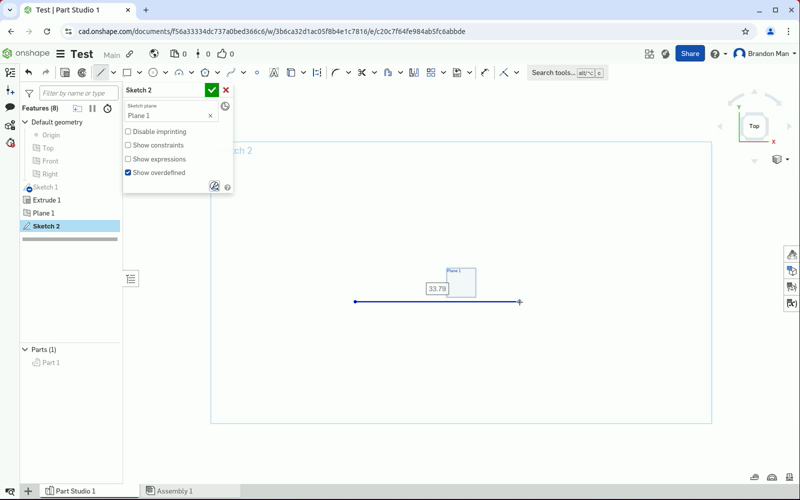
mouse_move(519, 235)
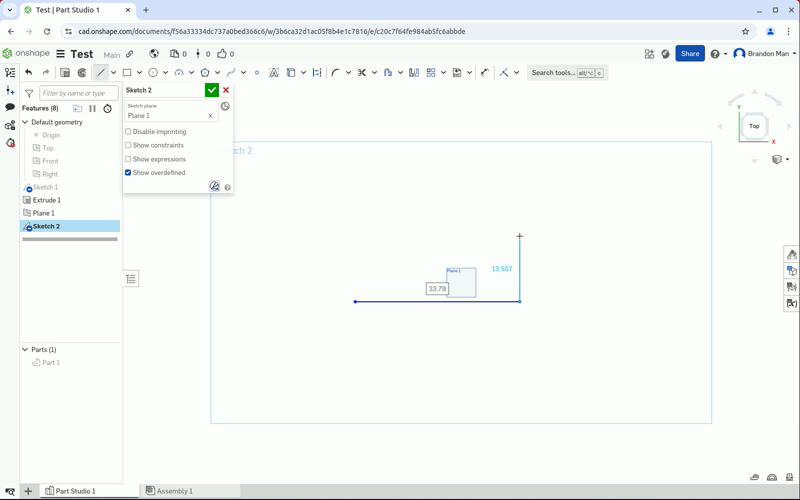
click(519, 235)
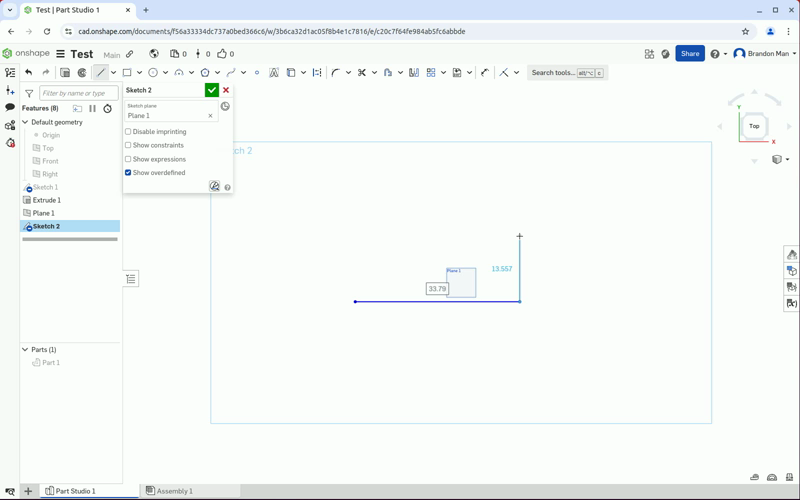
key_up(shift)
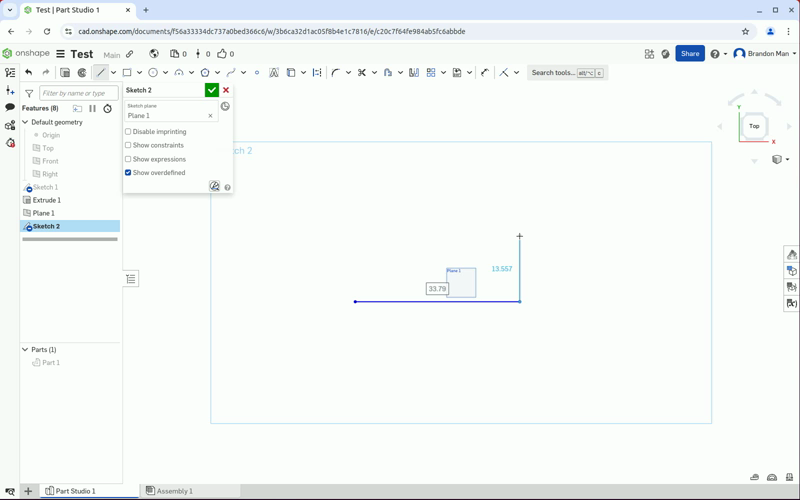
key_down(shift)
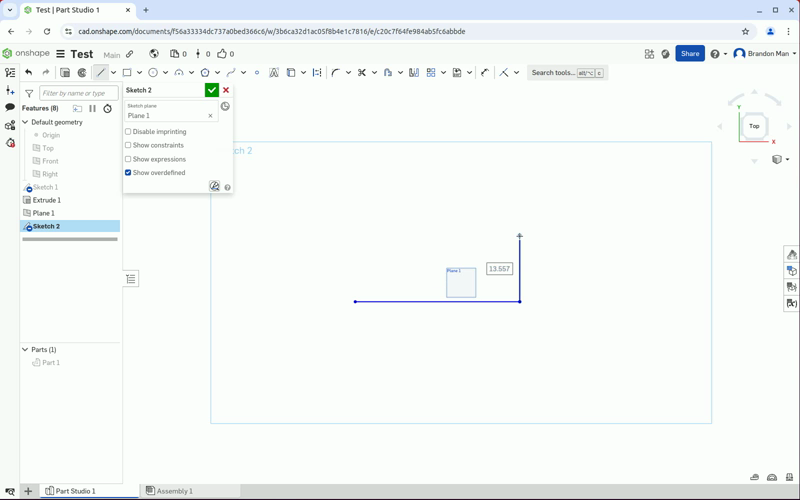
mouse_move(355, 235)
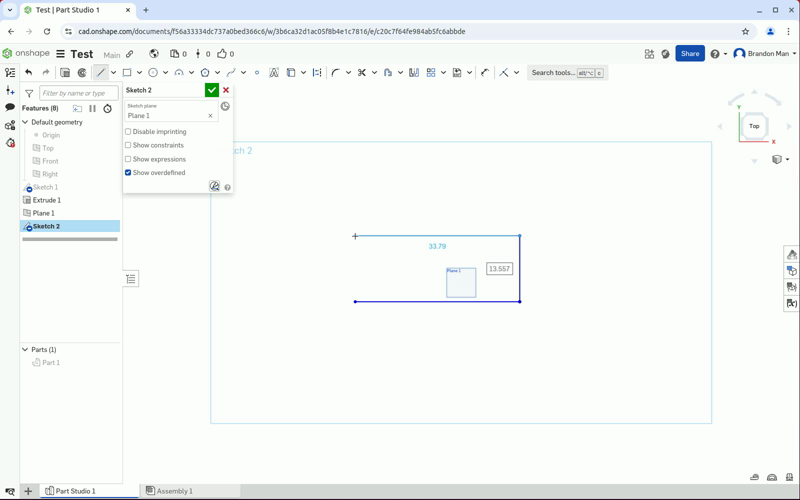
click(355, 235)
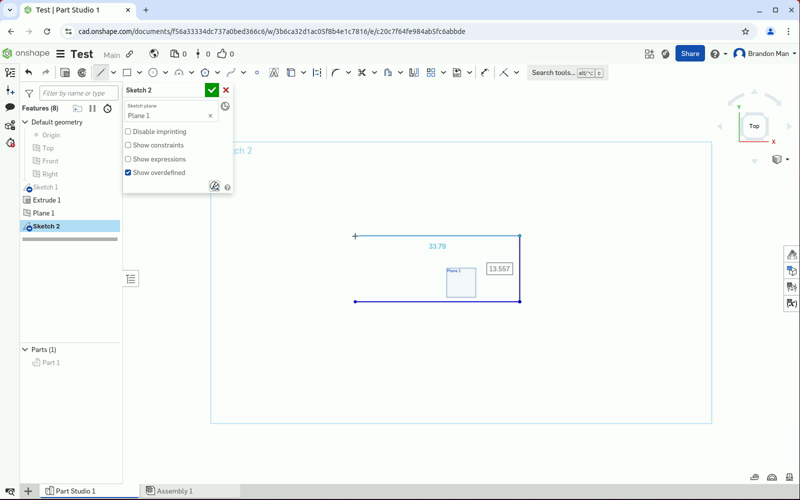
key_up(shift)
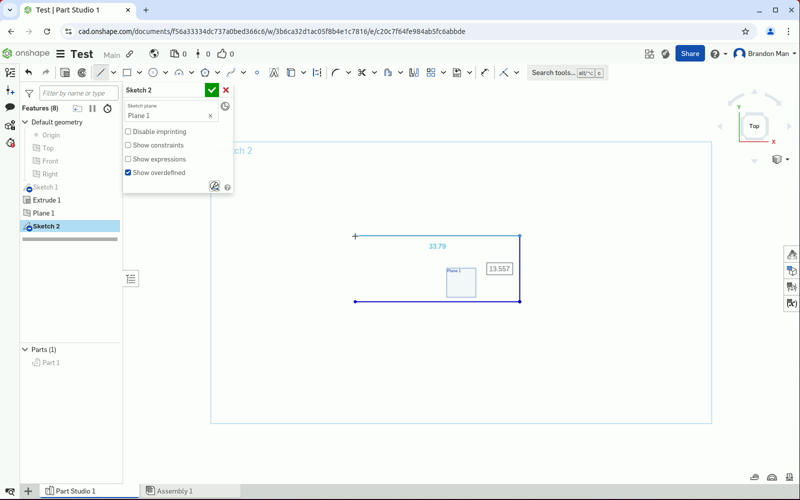
key_down(shift)
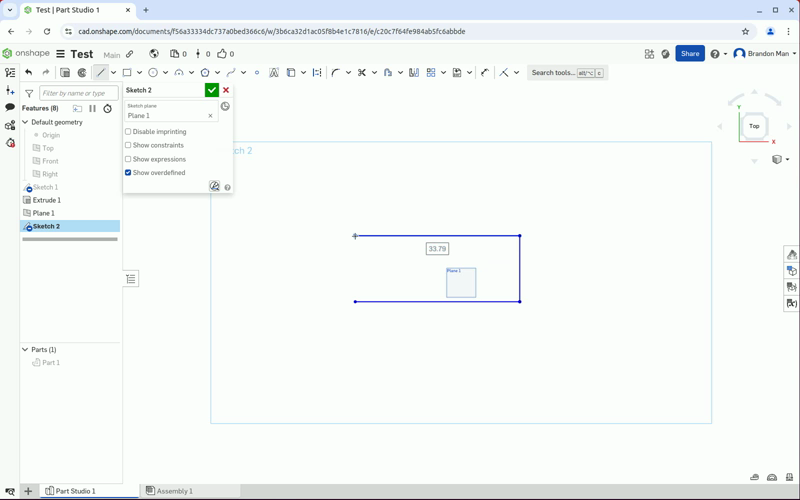
mouse_move(355, 301)
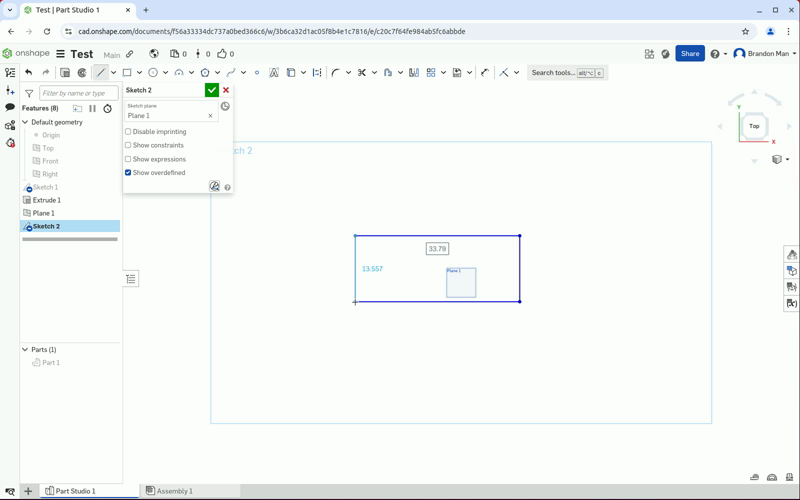
key_up(shift)
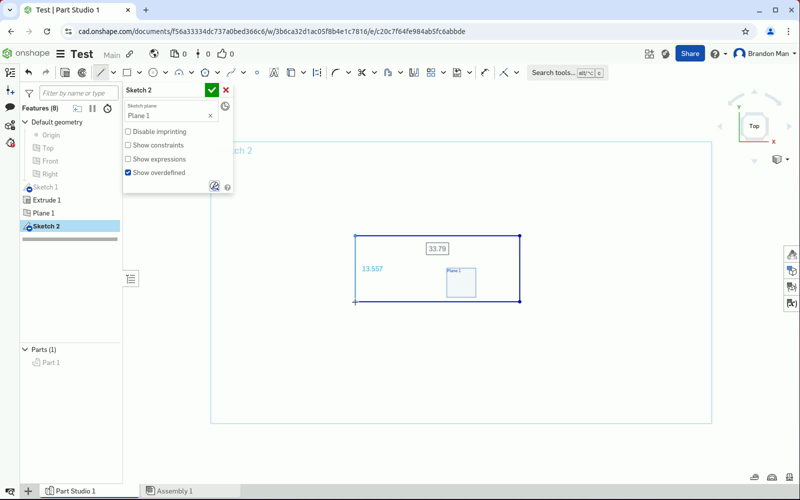
click(355, 301)
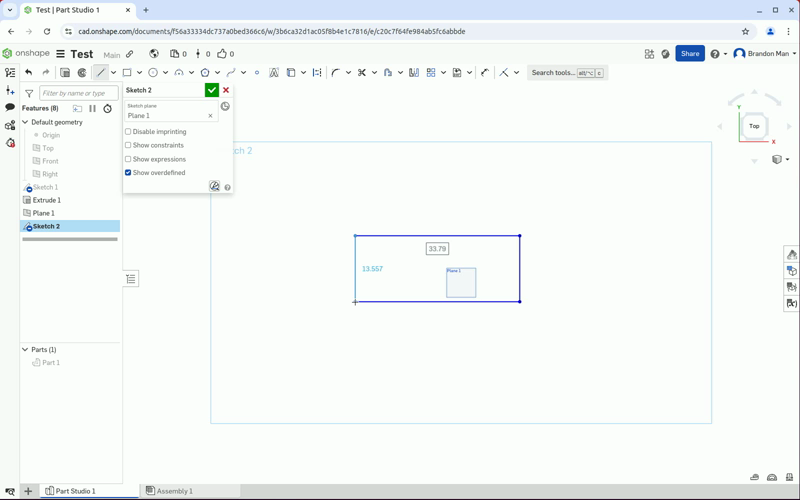
key(esc)
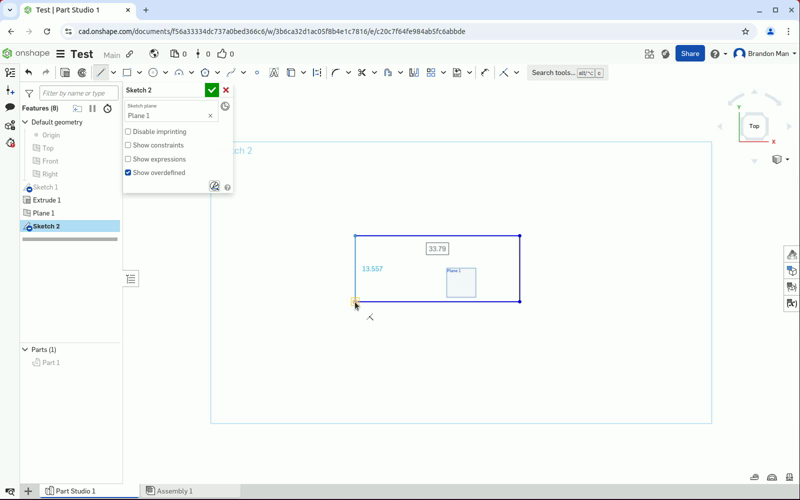
mouse_move(377, 263)
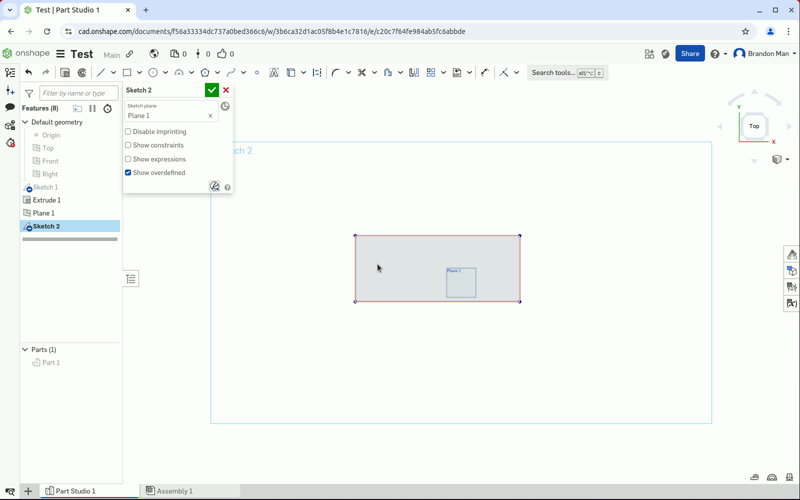
click(377, 263)
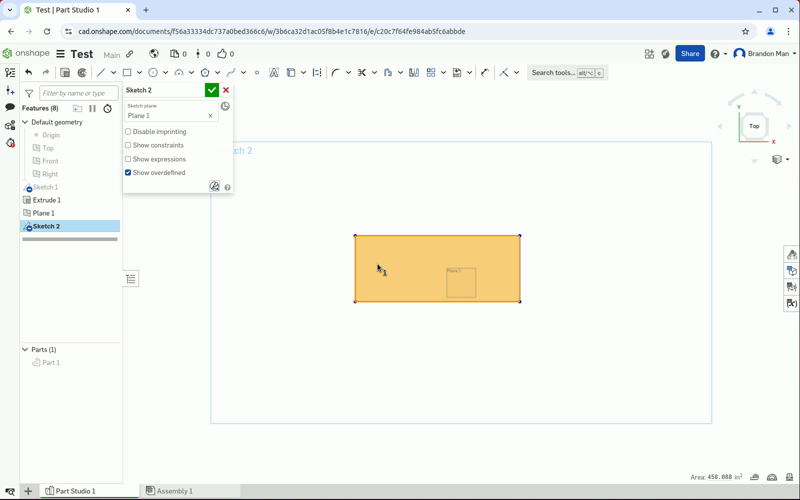
mouse_move(73, 352)
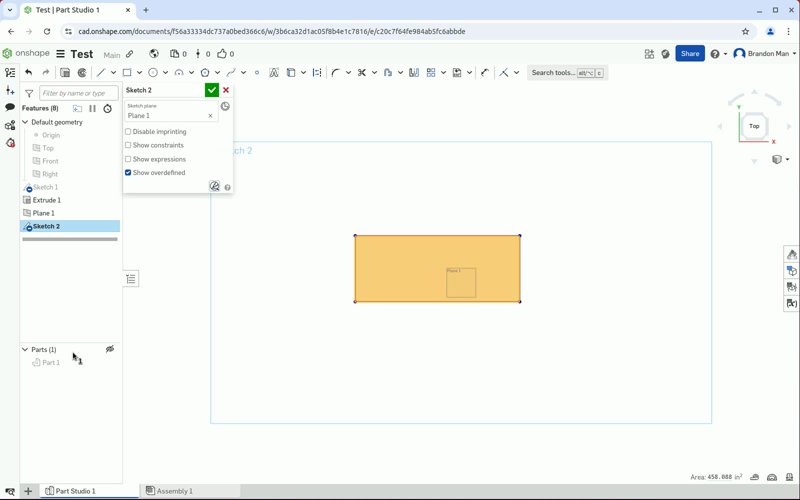
key(shift+y)
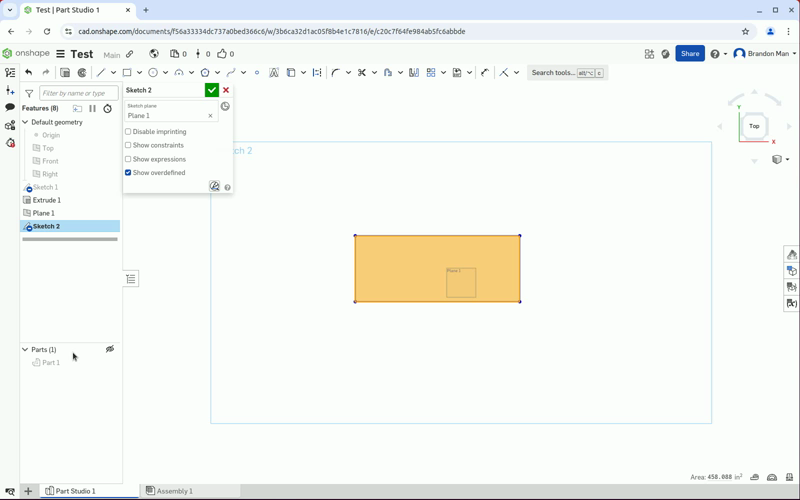
key(shift+e)
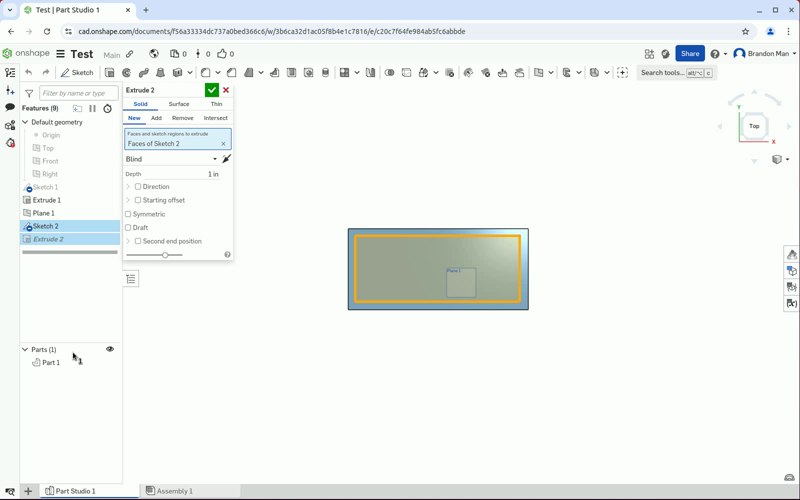
mouse_move(143, 106)
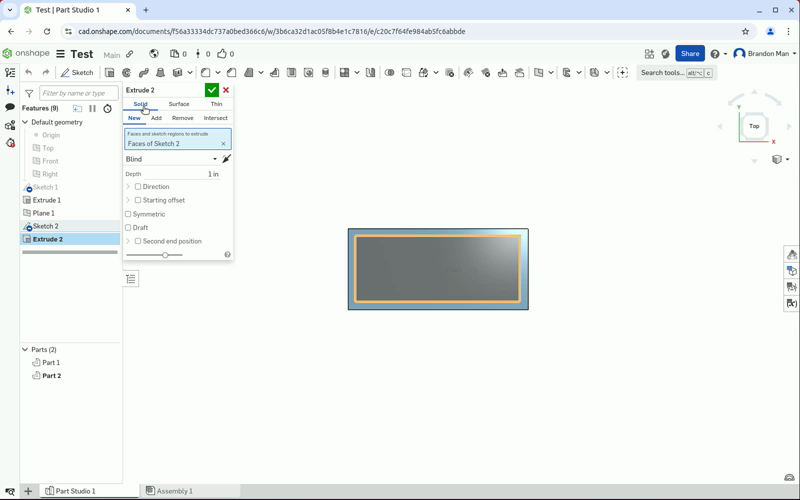
click(143, 106)
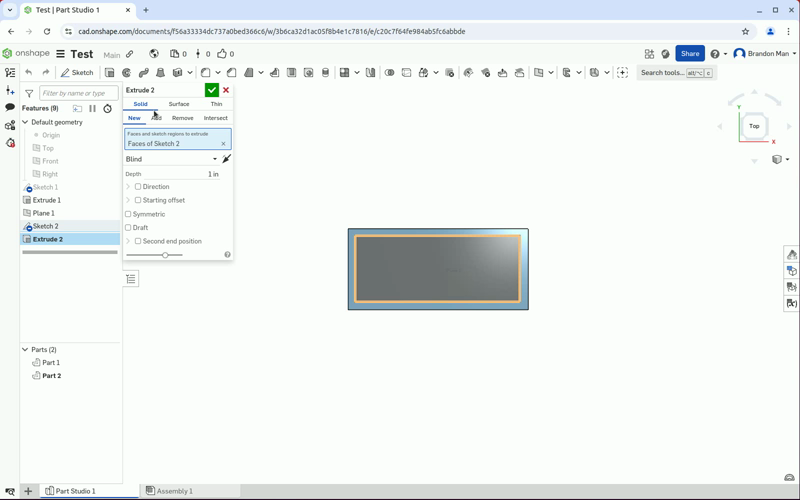
mouse_move(186, 120)
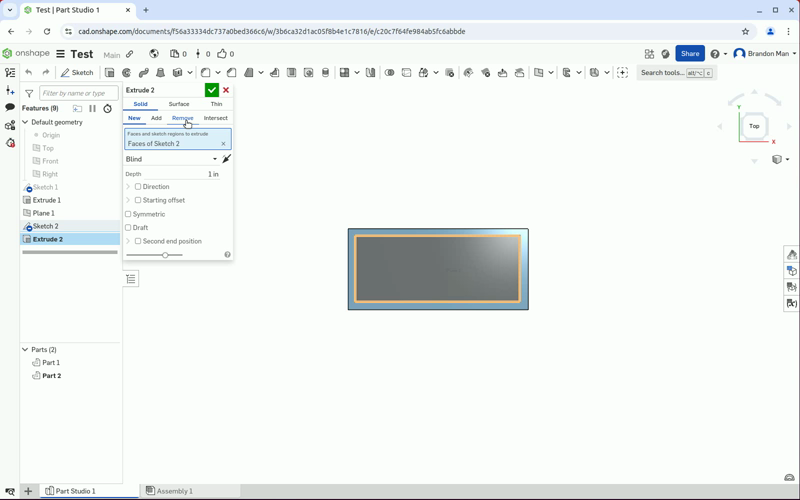
click(186, 120)
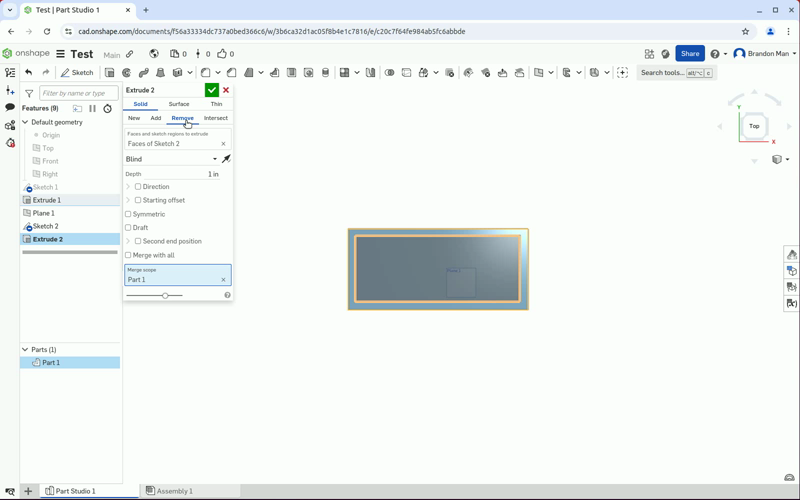
key(tab, 4)
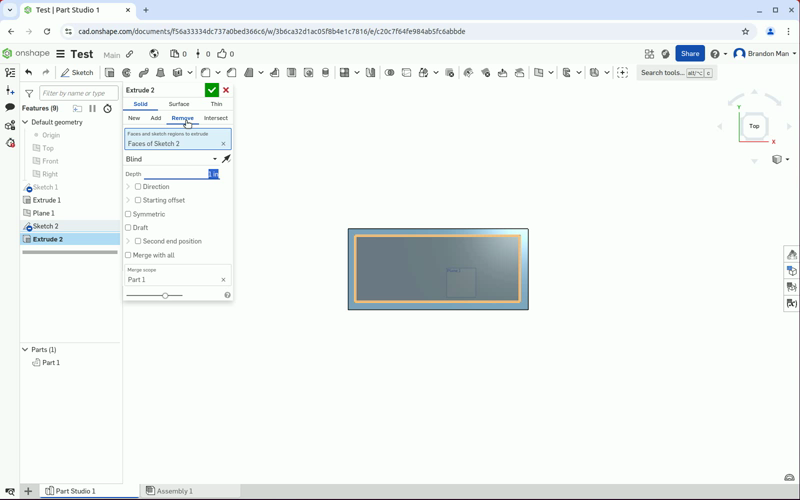
text(5.296)
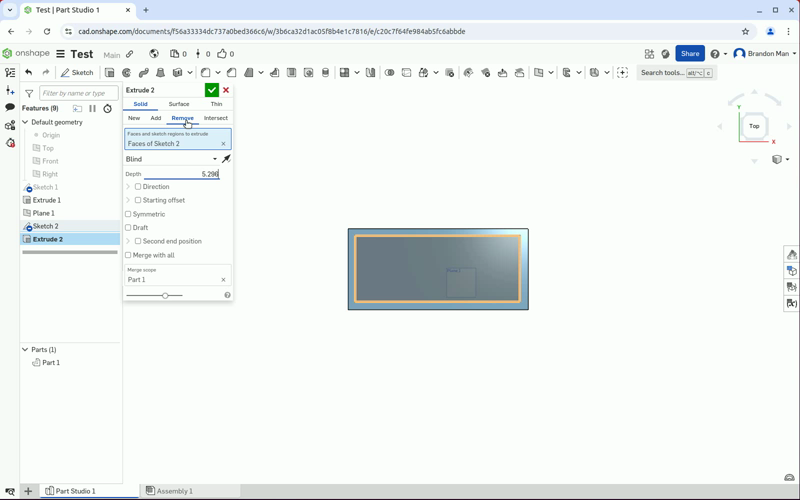
key(tab, 6)
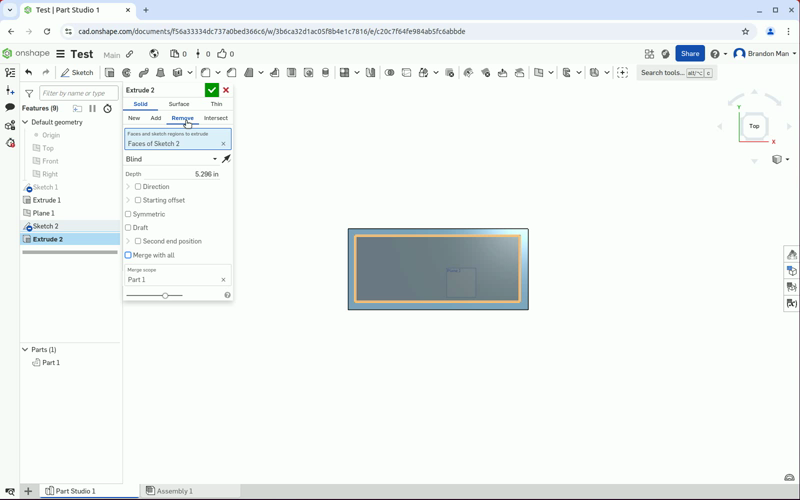
key(space)
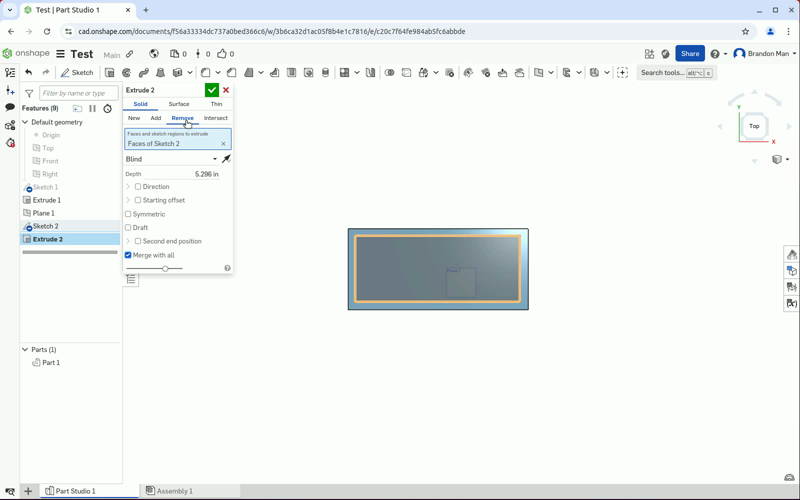
key(enter)
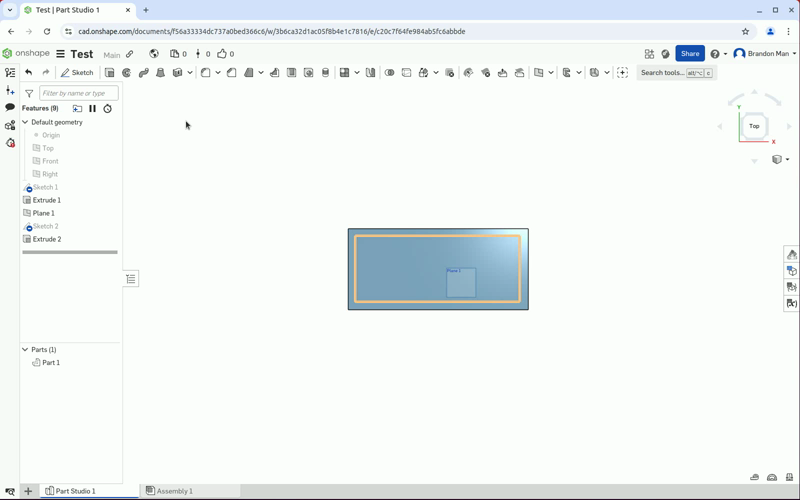
key(shift+h)
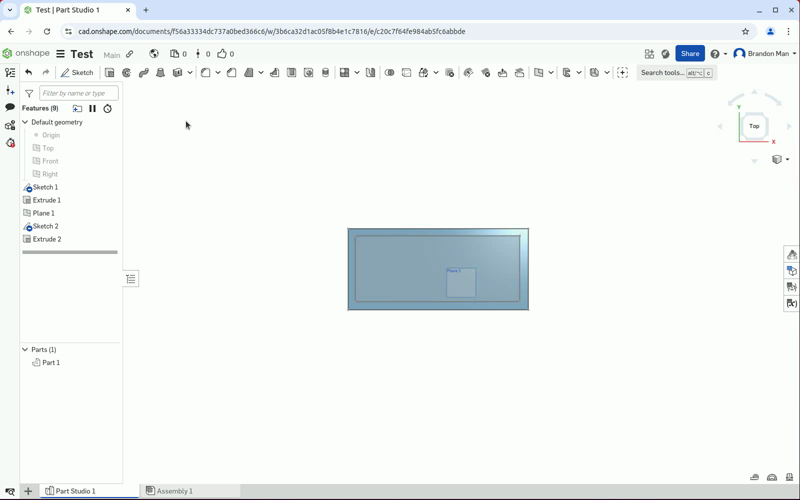
key(shift+h)
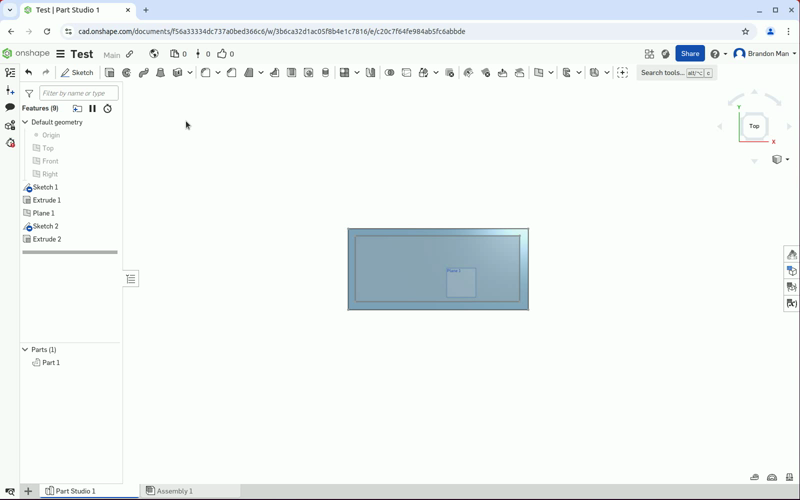
key(shift+7)
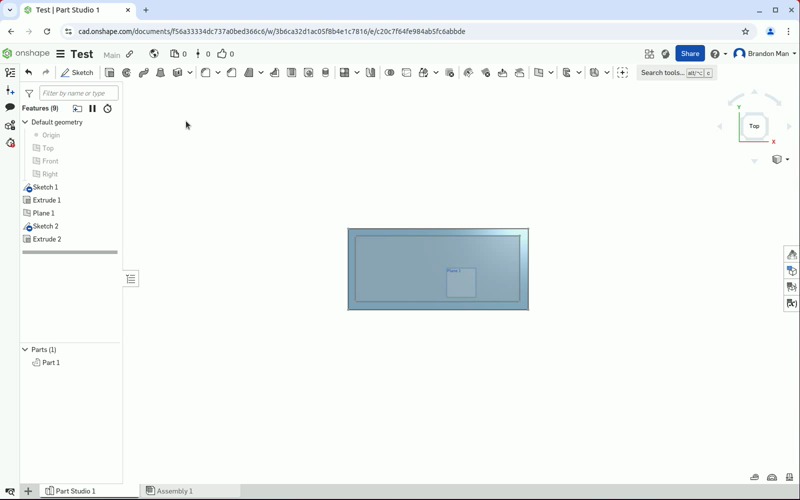
key(up, 3)
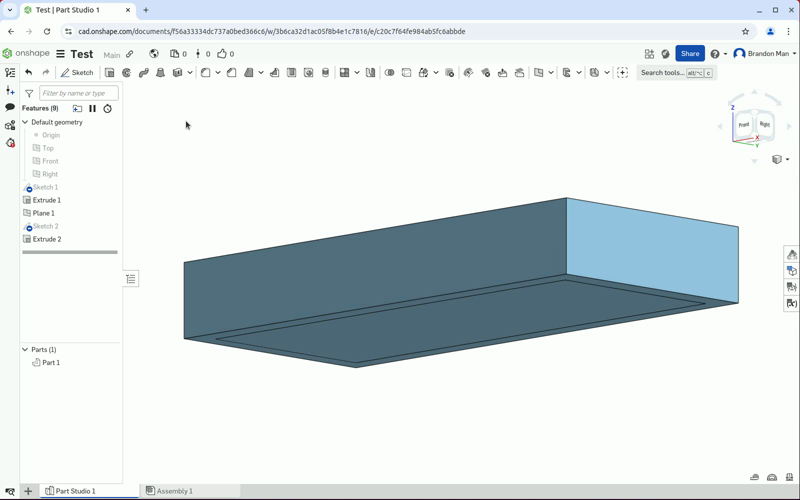
key(left, 3)
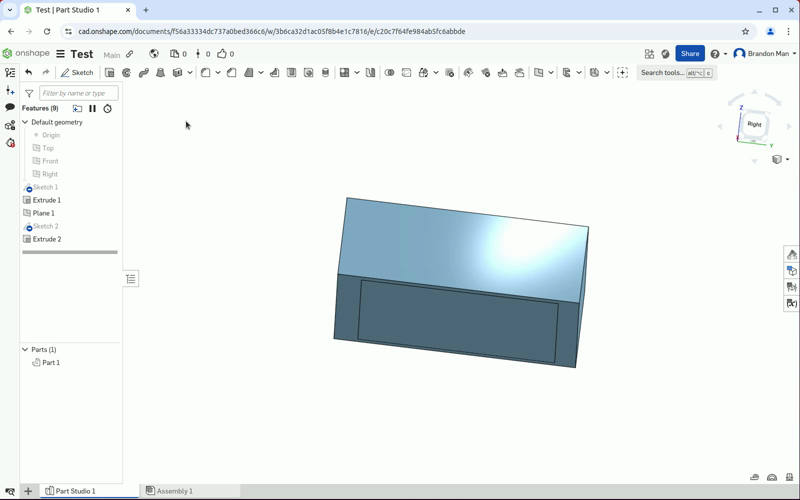
key(right, 3)
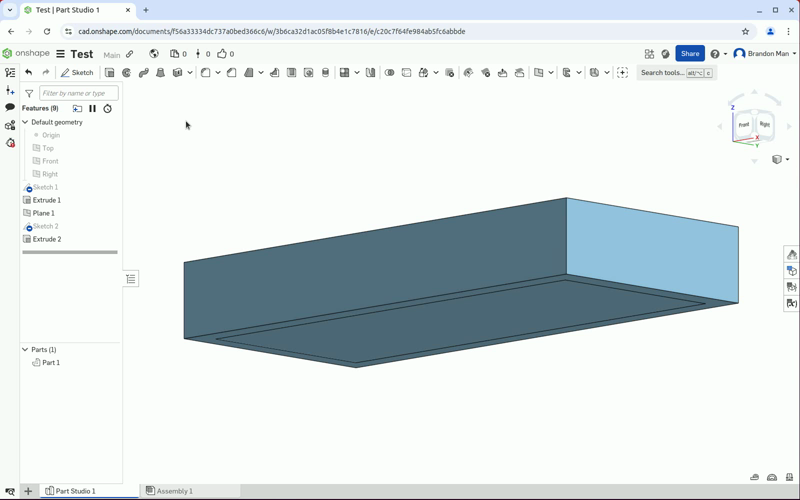
key(down, 3)
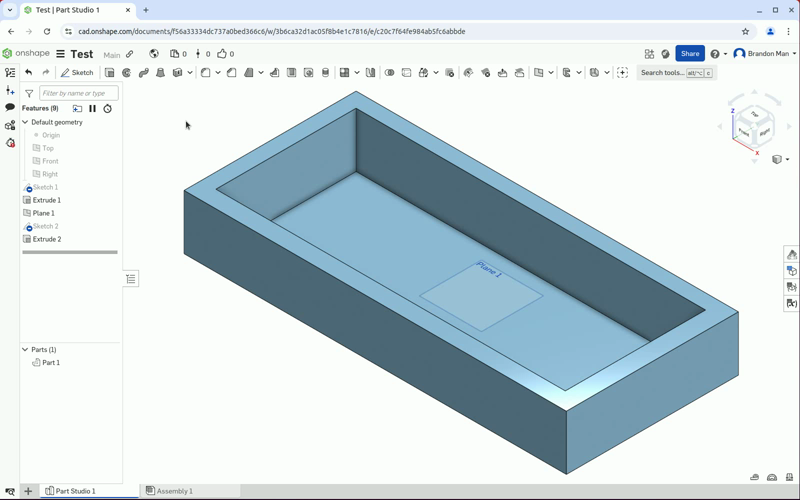
mouse_move(73, 189)
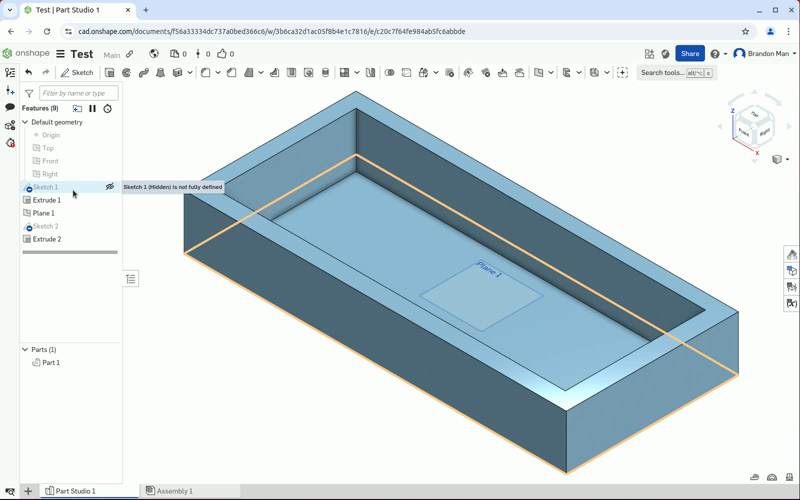
click(73, 189)